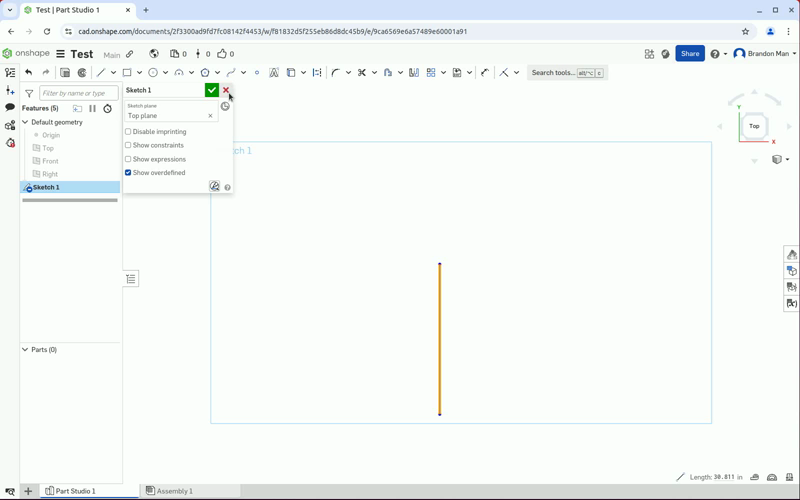
key(shift+h)
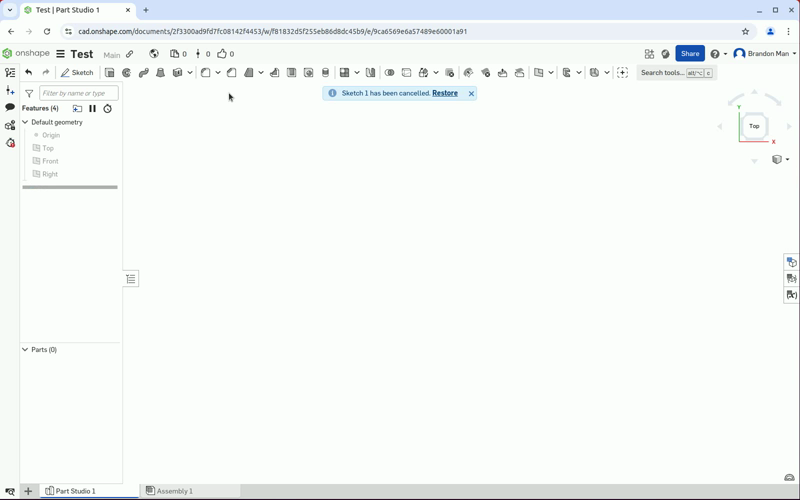
mouse_move(73, 352)
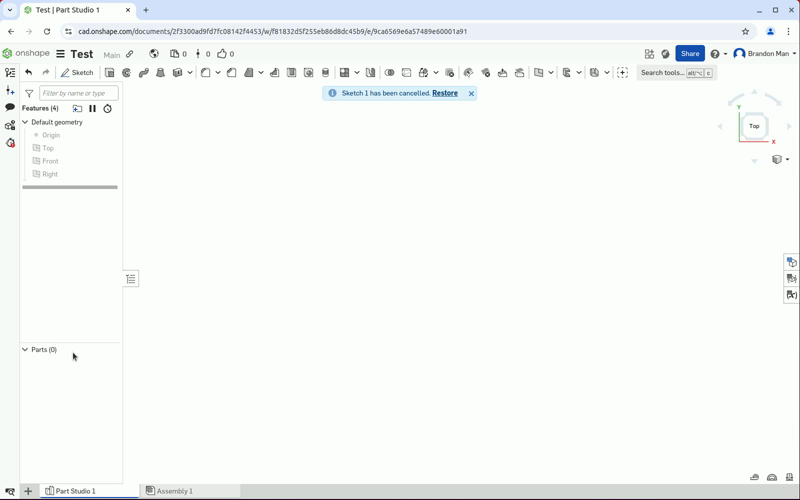
key(y)
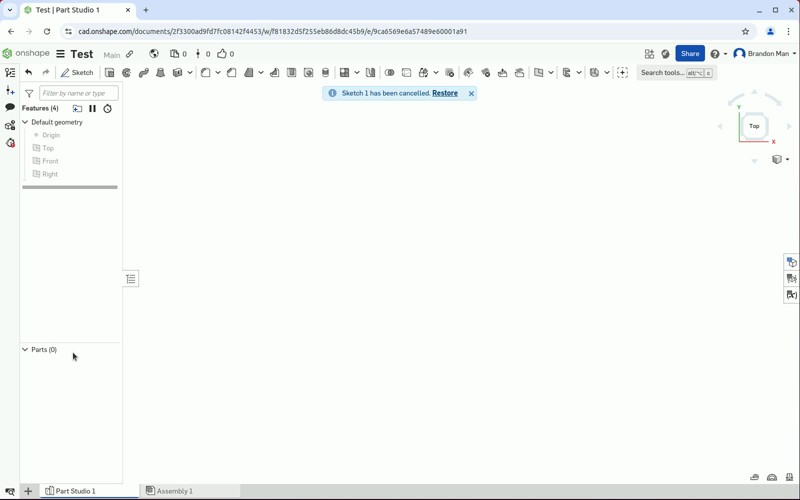
key(shift+p)
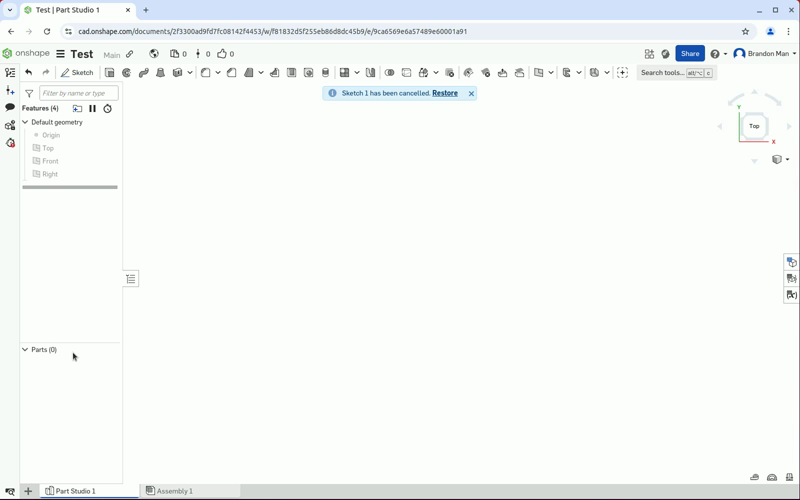
key(space)
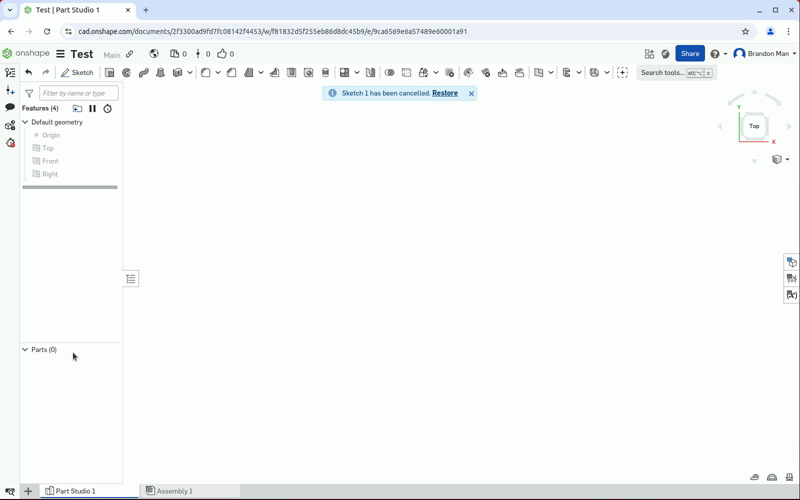
key_down(shift)
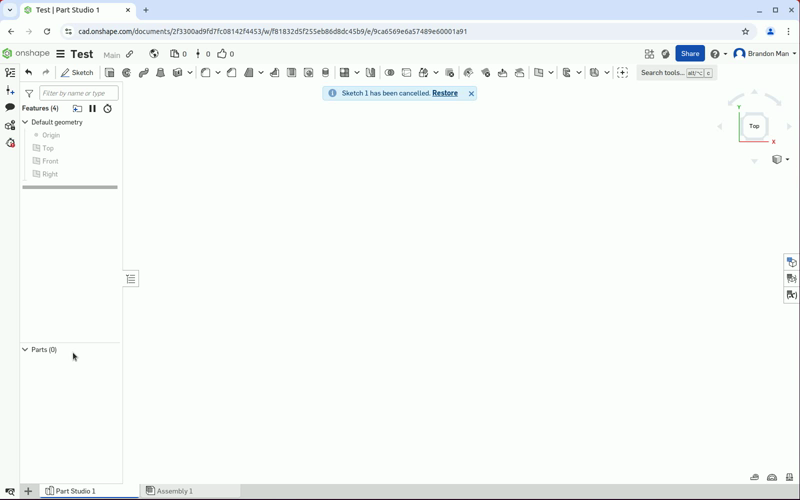
key(up)
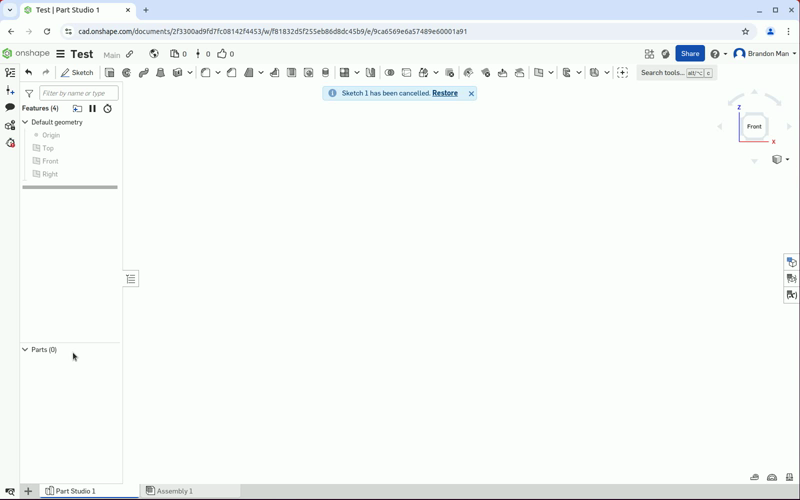
key_up(shift)
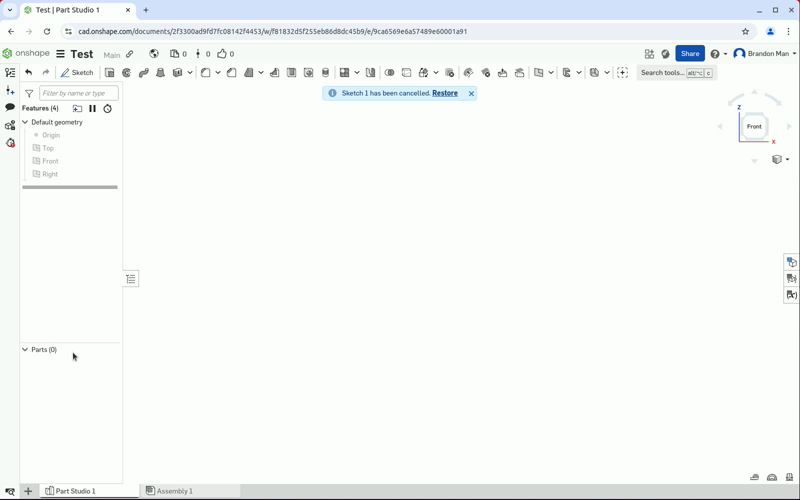
mouse_move(73, 352)
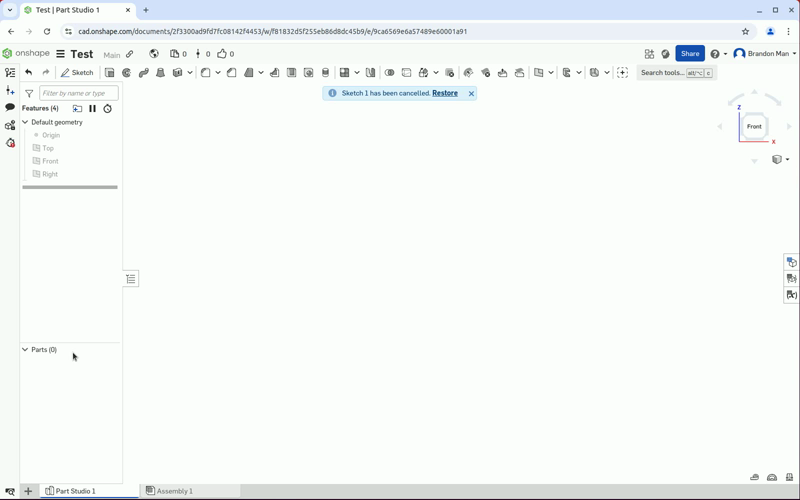
key(shift+y)
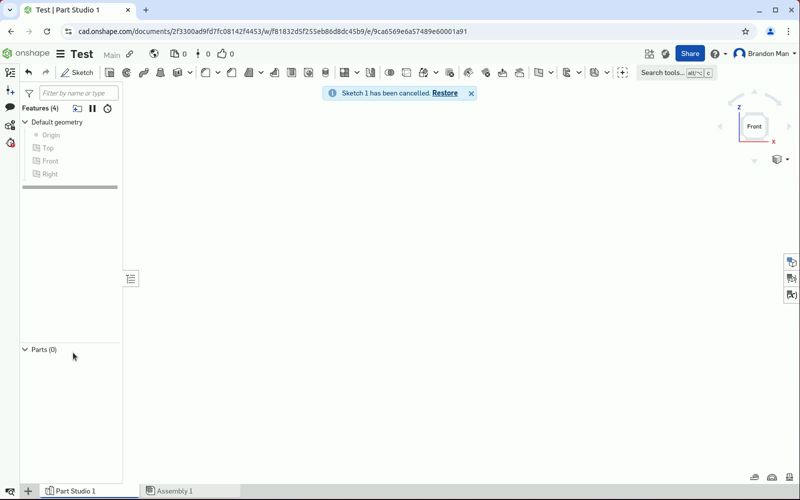
key(shift+s)
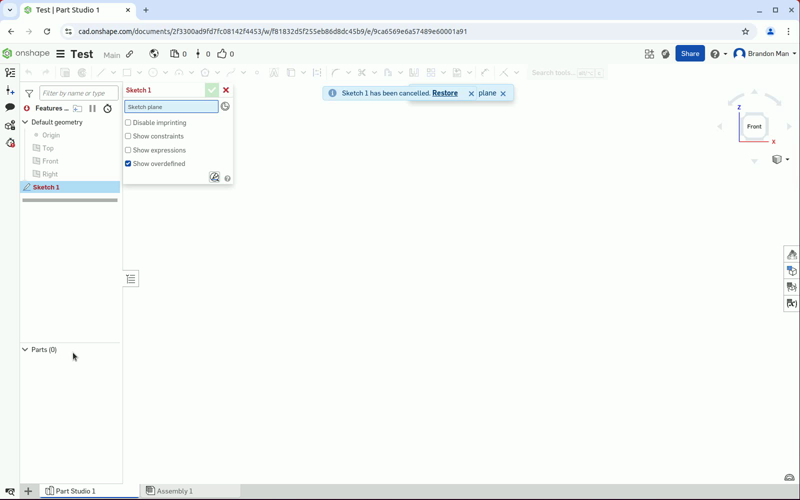
mouse_move(73, 163)
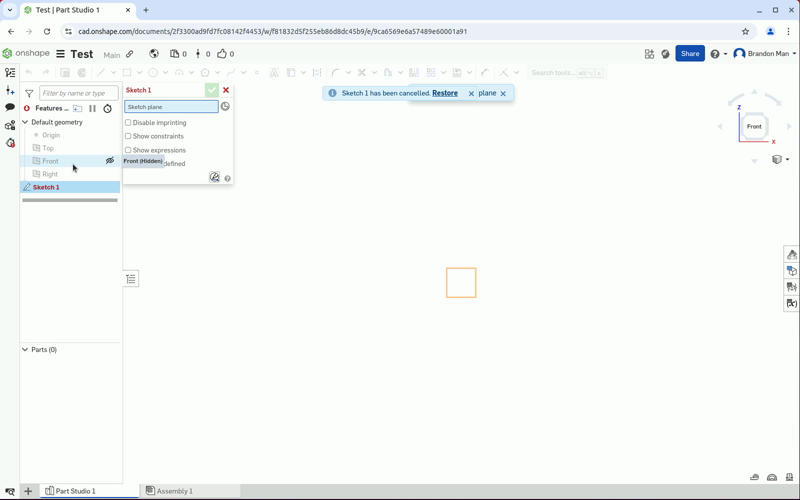
click(73, 163)
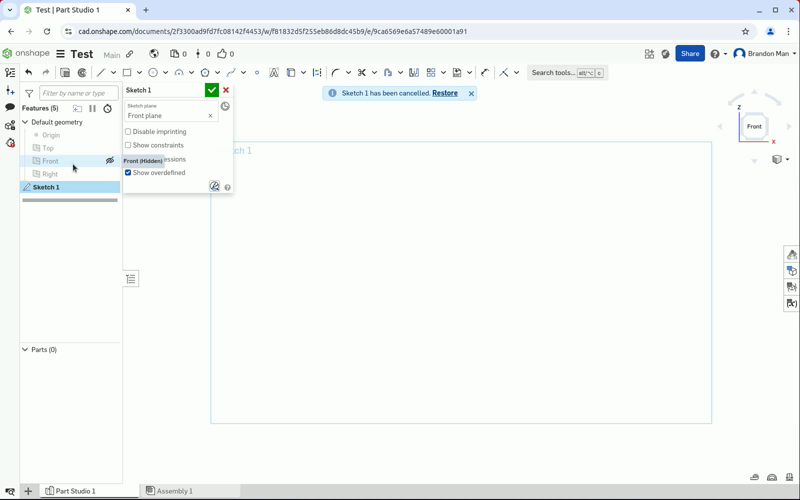
mouse_move(73, 352)
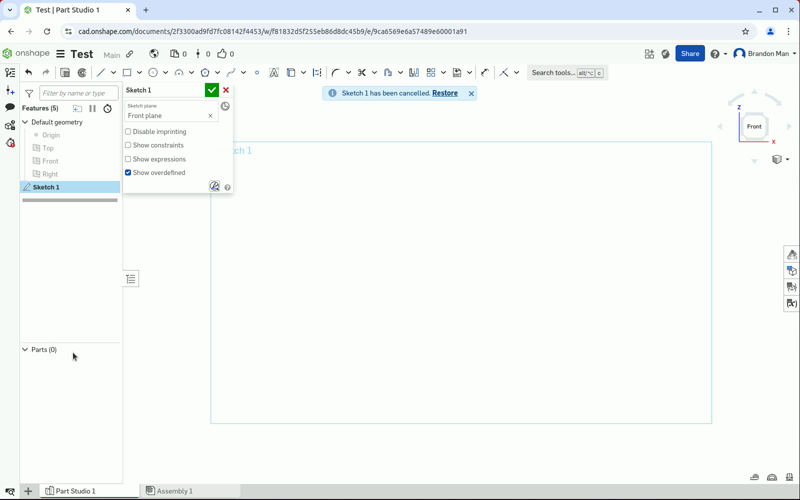
key(y)
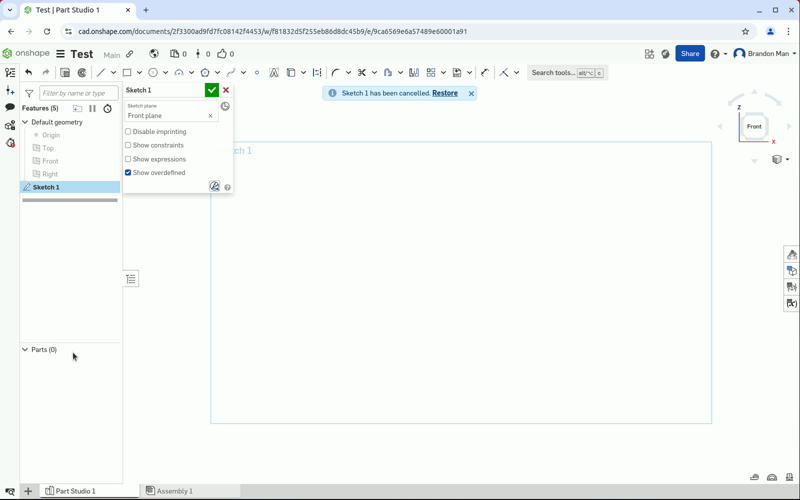
key(l)
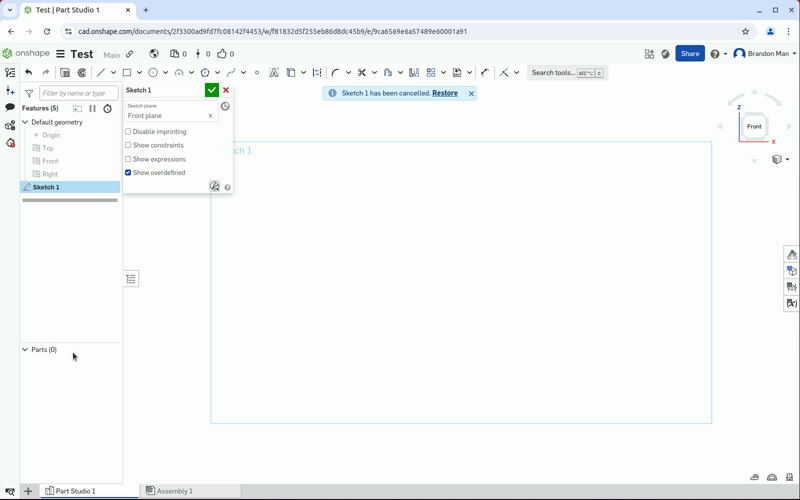
key_down(shift)
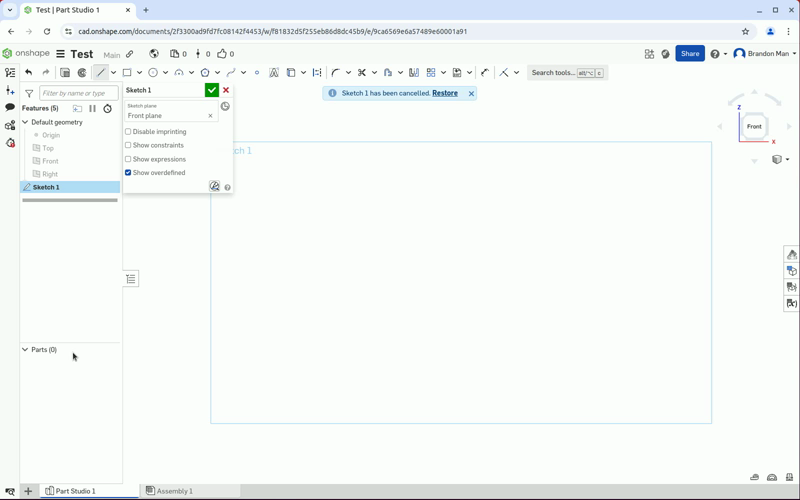
mouse_move(426, 312)
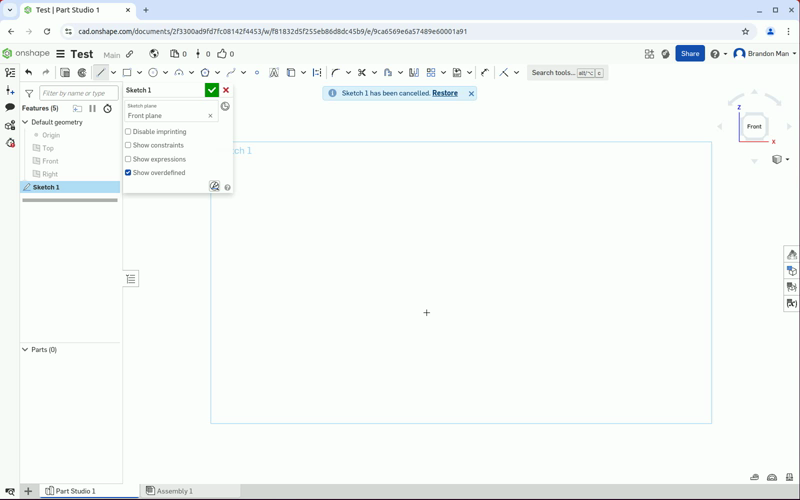
click(426, 312)
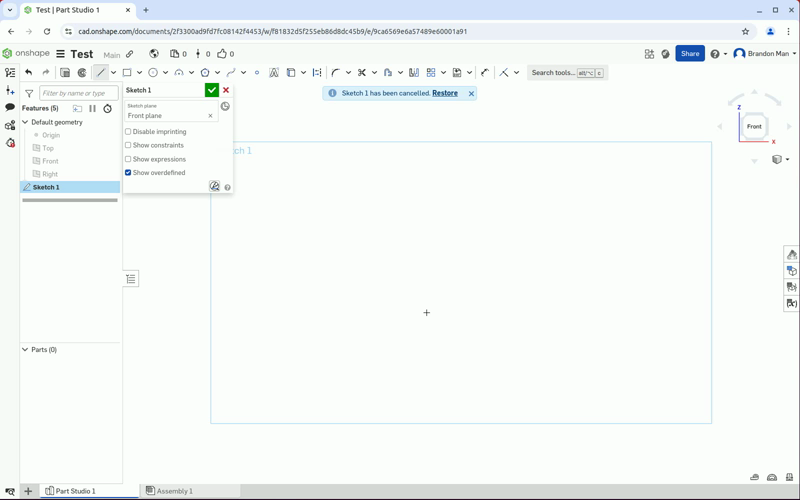
key_up(shift)
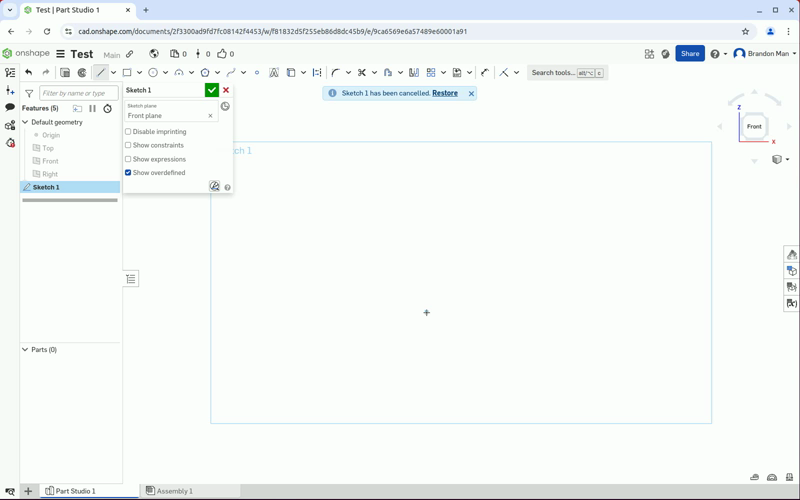
key_down(shift)
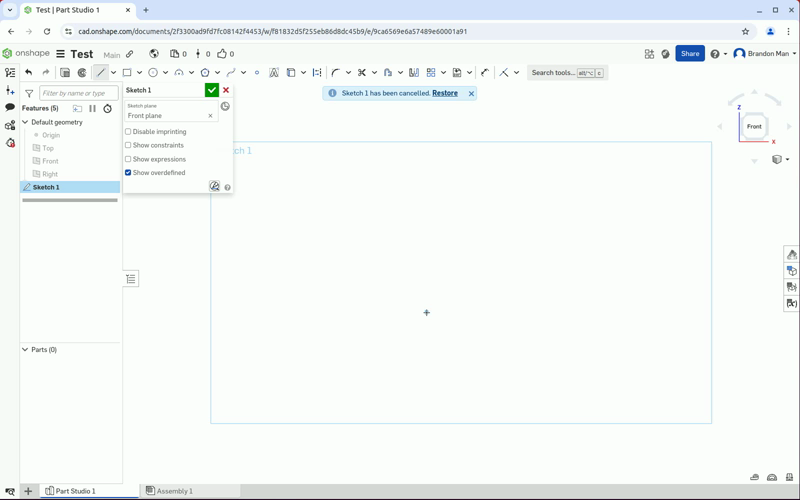
mouse_move(456, 312)
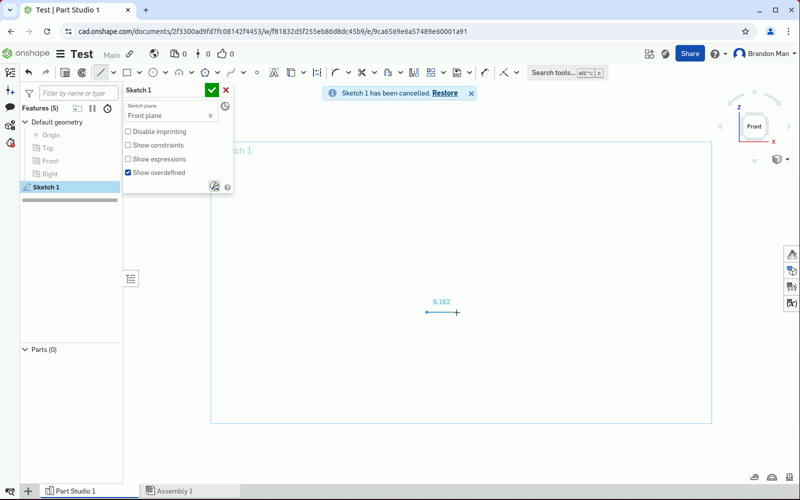
mouse_move(453, 312)
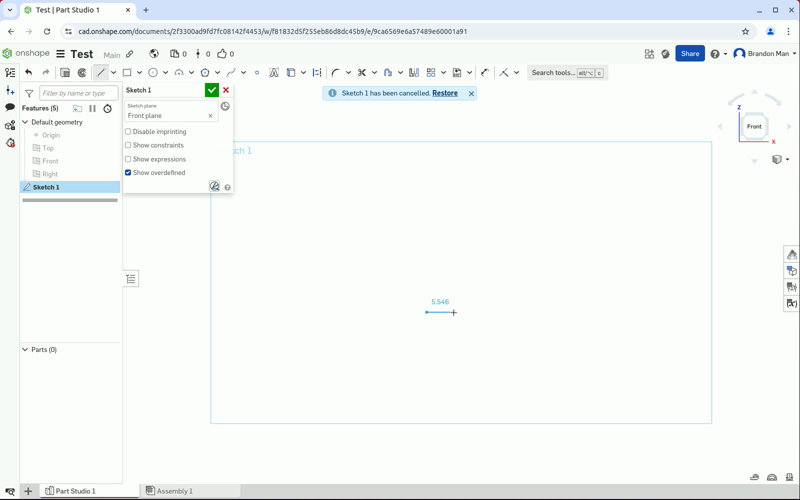
click(453, 312)
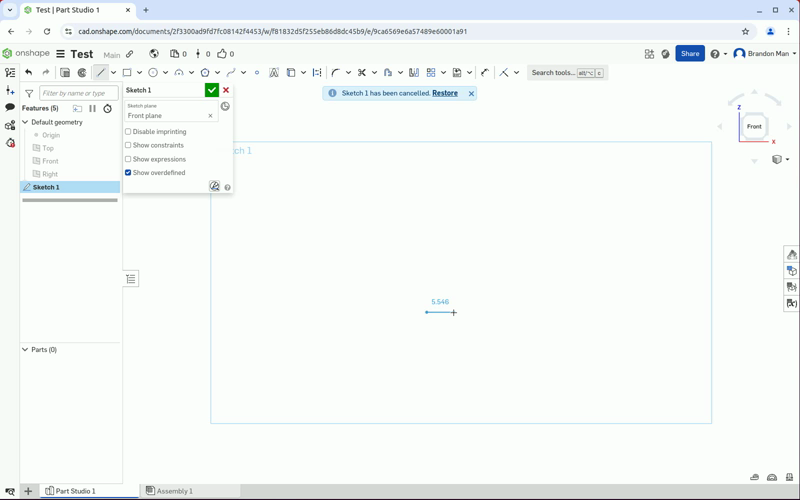
key_up(shift)
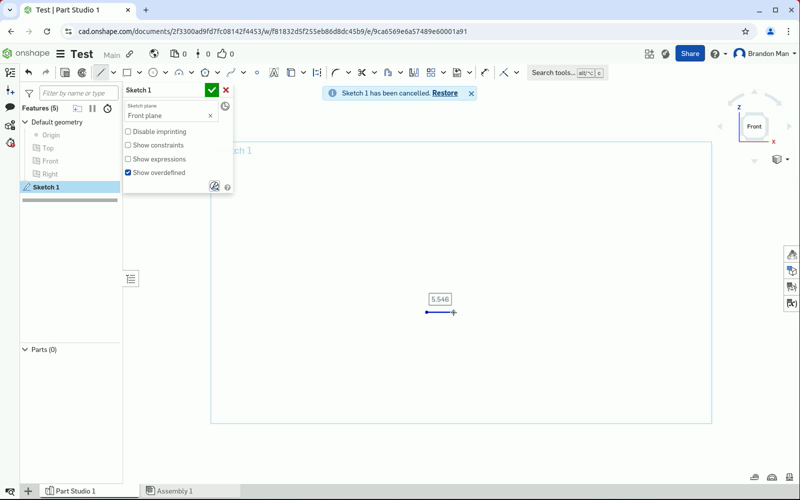
key_down(shift)
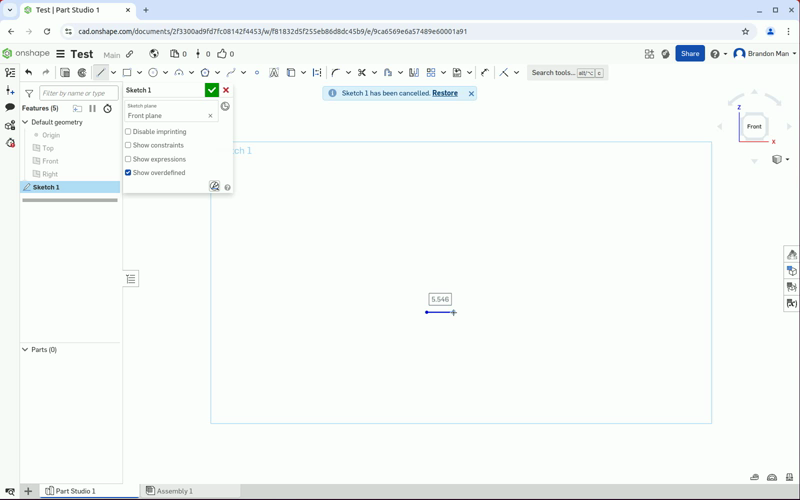
mouse_move(483, 312)
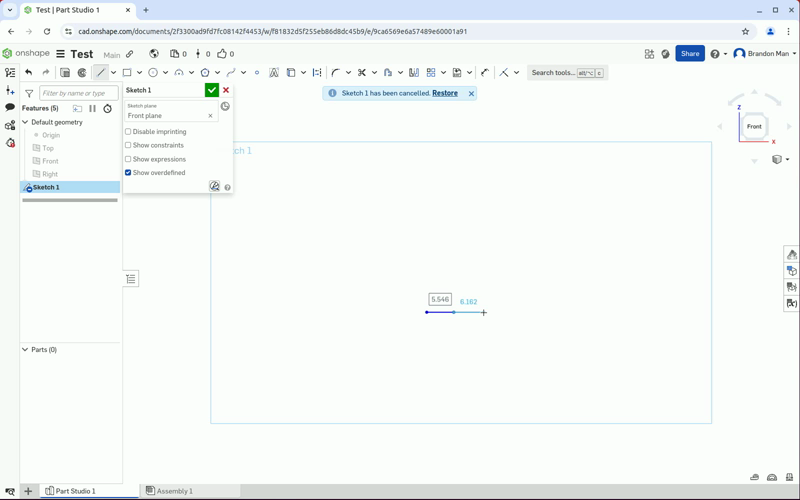
mouse_move(472, 312)
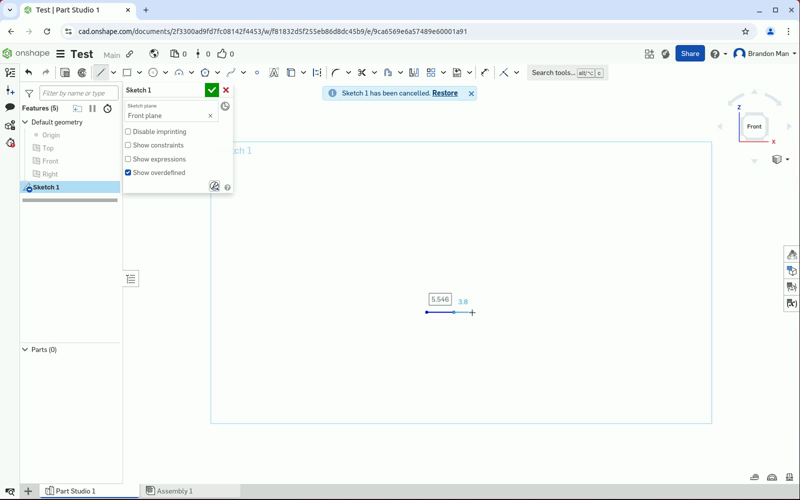
click(472, 312)
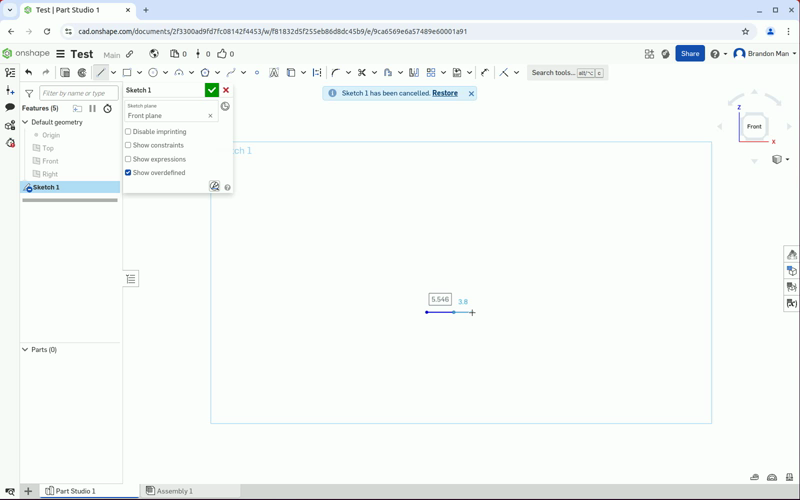
key_up(shift)
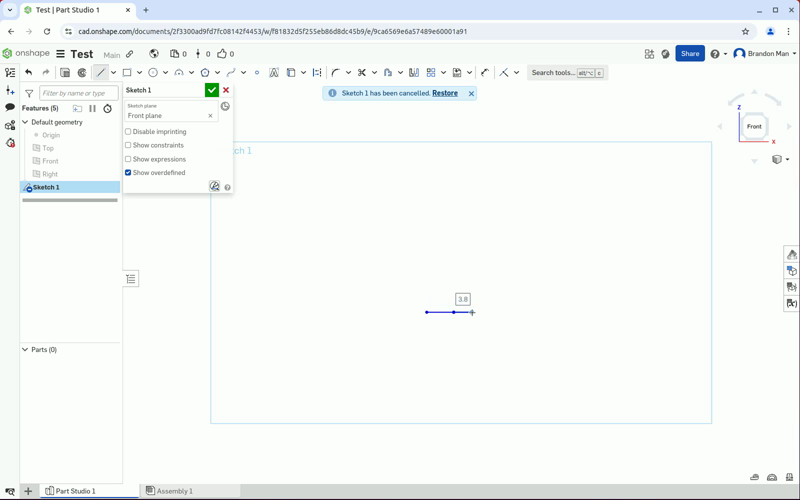
key_down(shift)
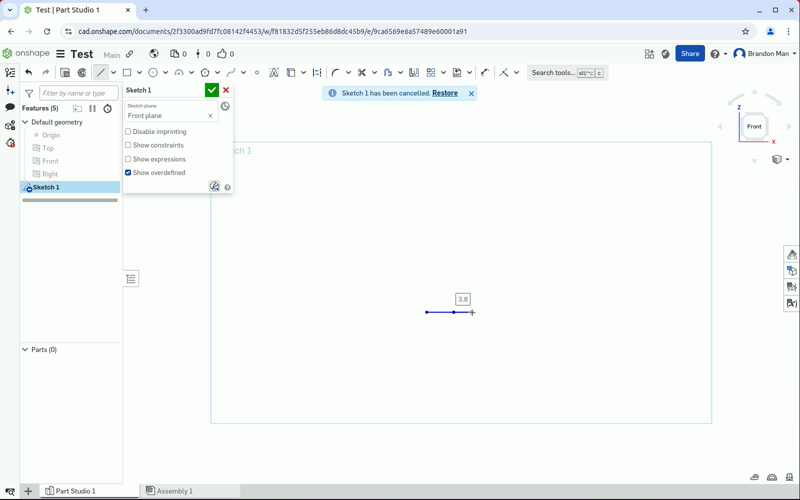
mouse_move(502, 312)
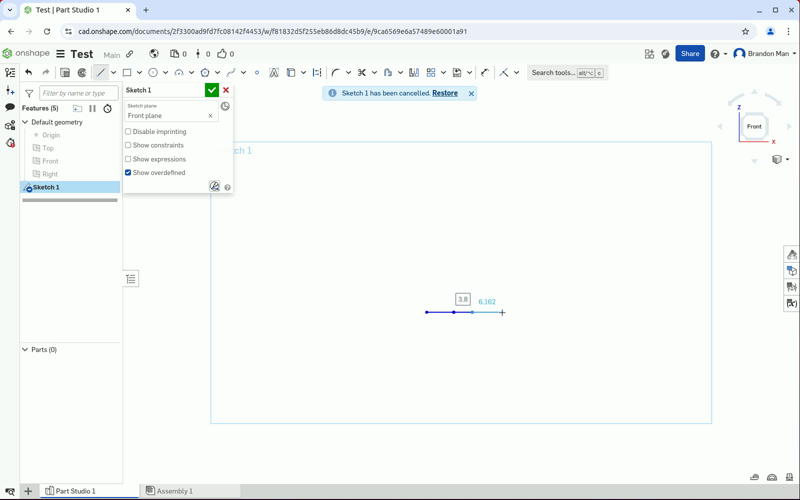
mouse_move(496, 312)
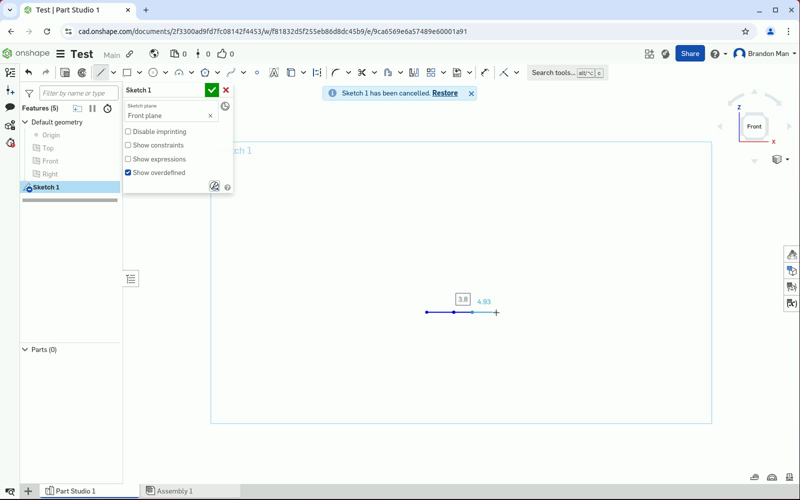
click(496, 312)
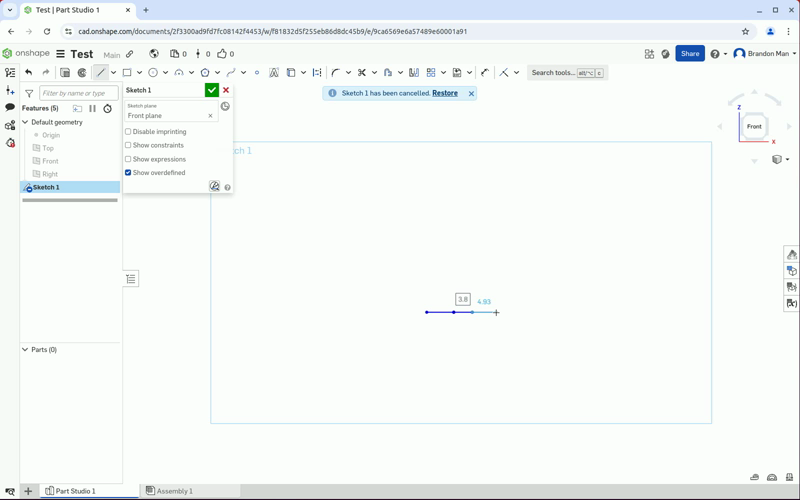
key_up(shift)
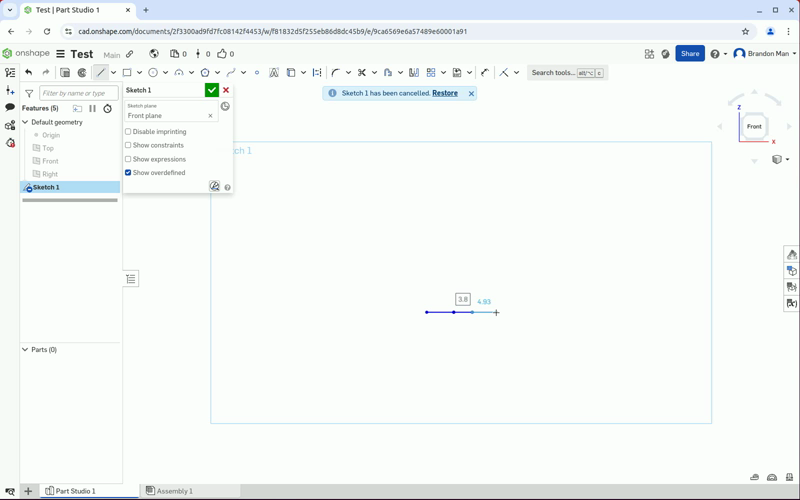
key_down(shift)
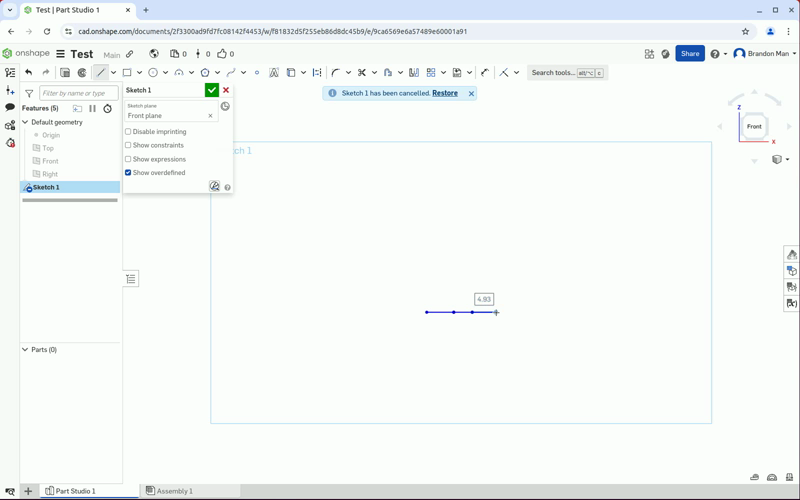
mouse_move(496, 251)
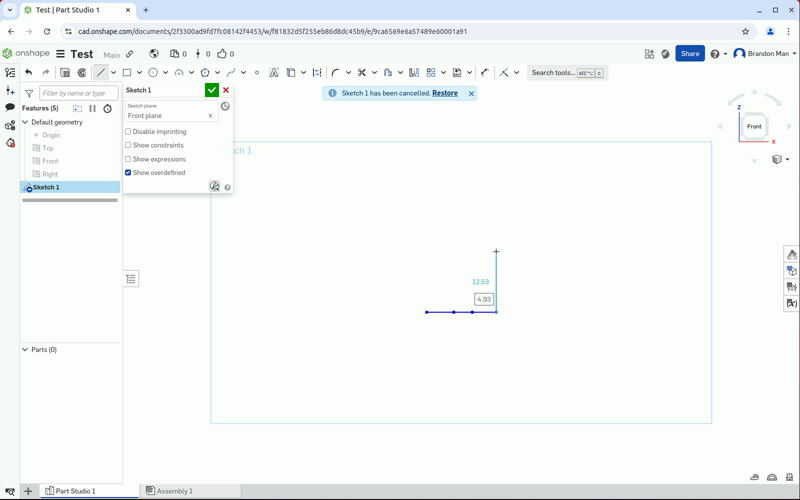
click(496, 251)
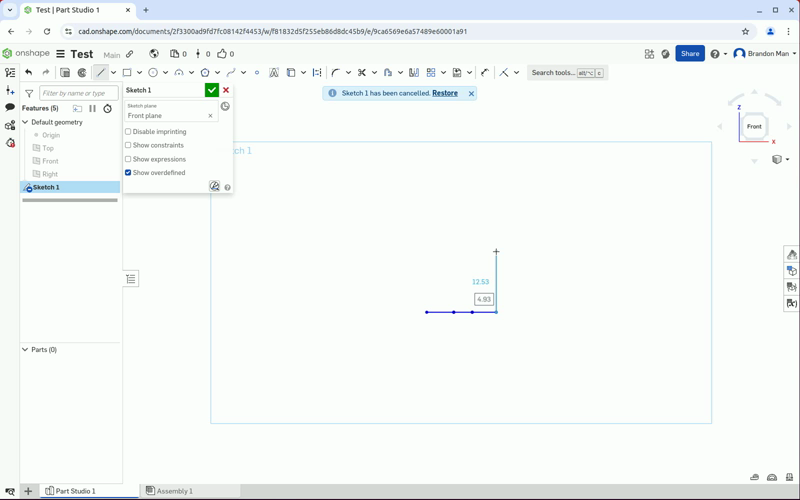
key_up(shift)
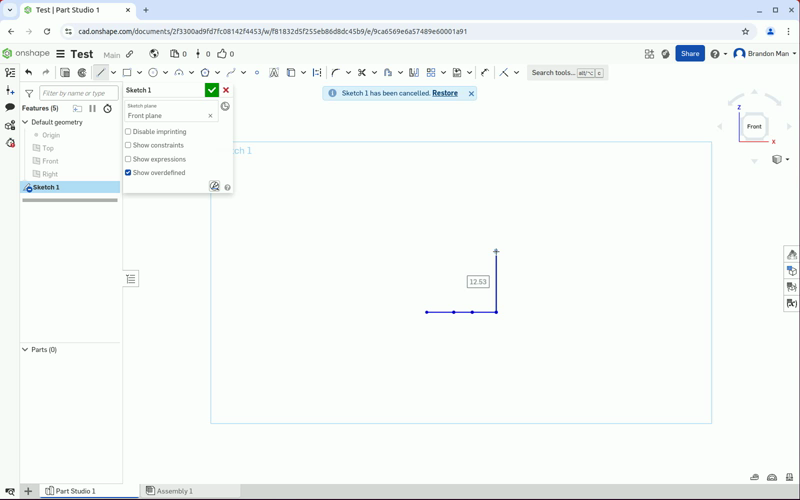
key_down(shift)
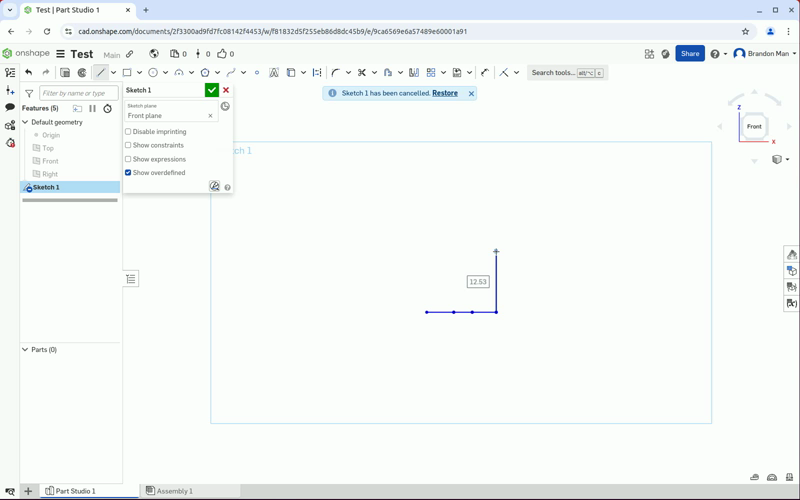
mouse_move(426, 251)
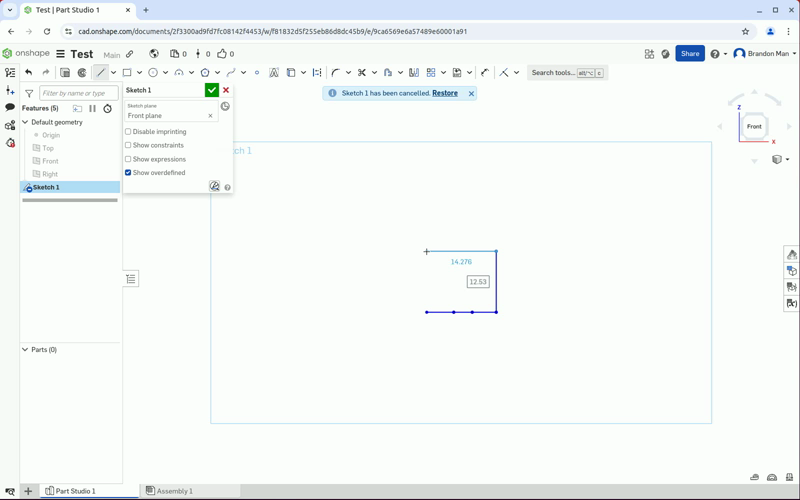
click(426, 251)
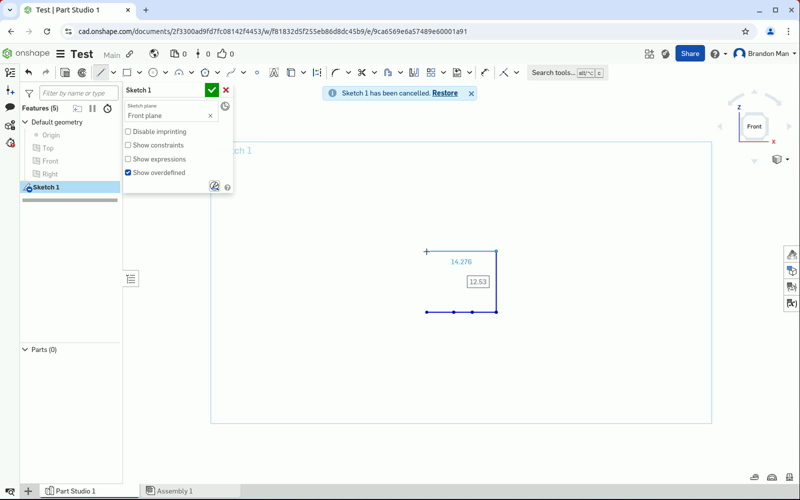
key_up(shift)
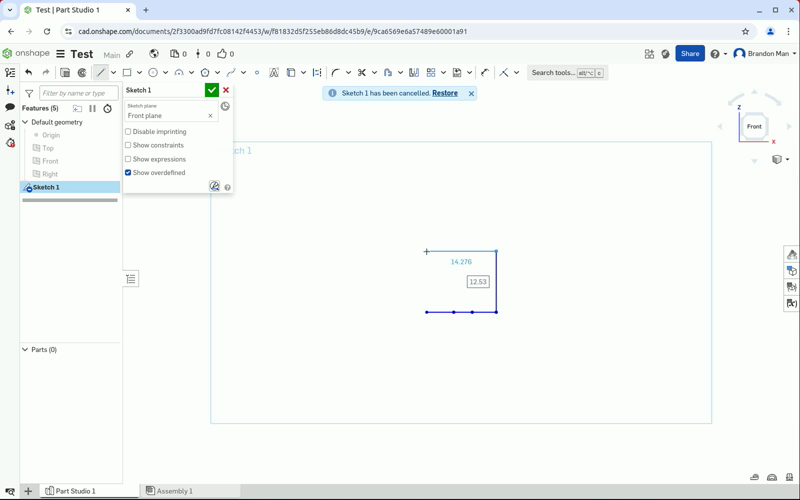
key_down(shift)
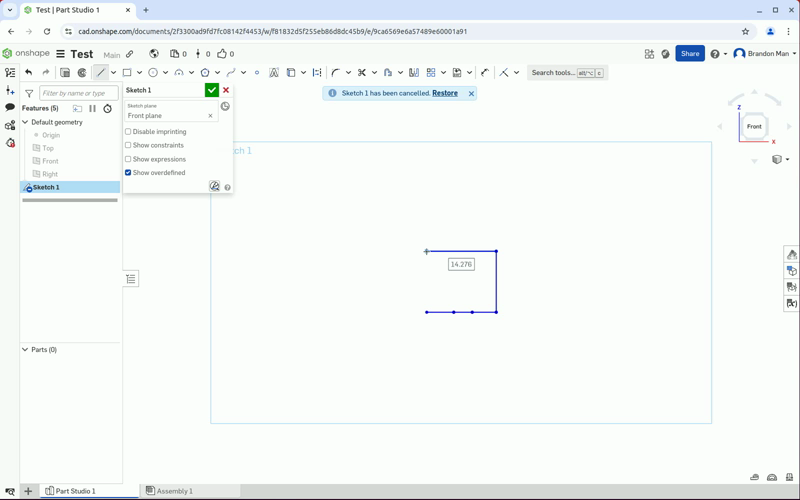
mouse_move(426, 312)
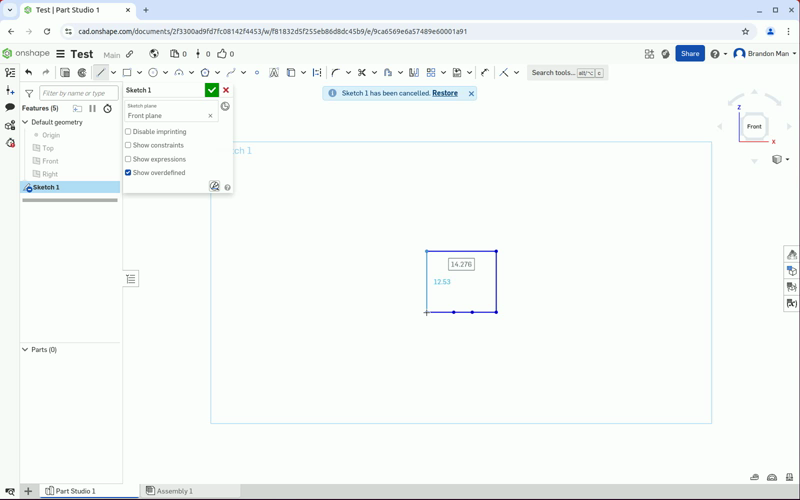
key_up(shift)
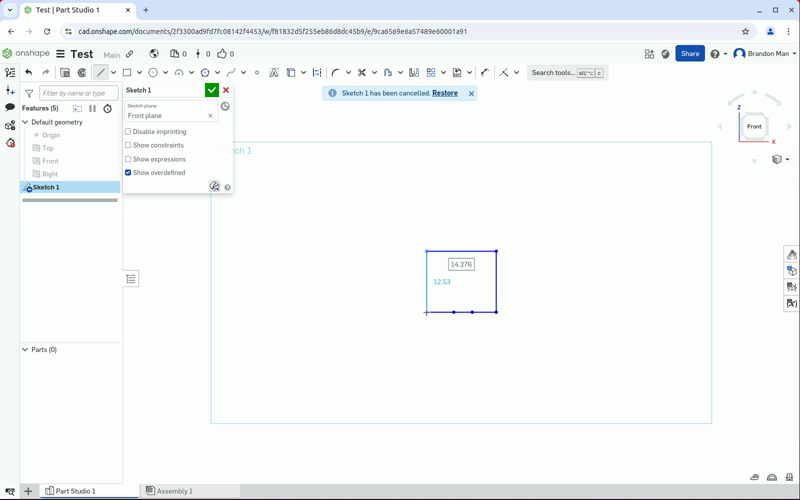
click(426, 312)
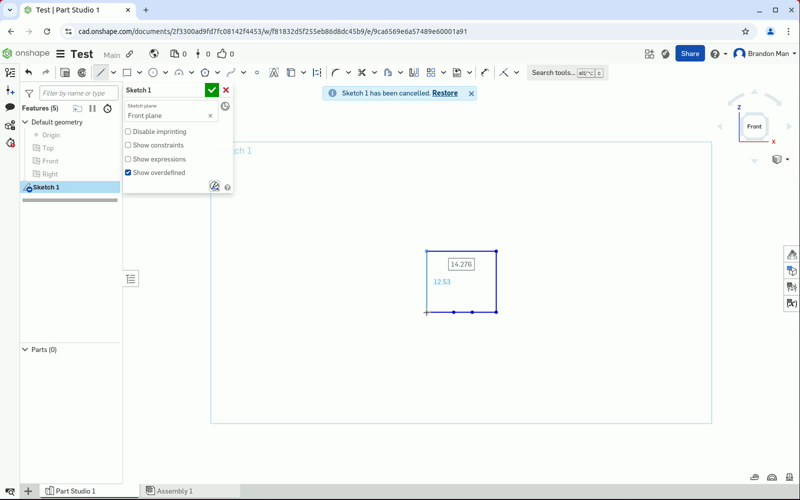
key(esc)
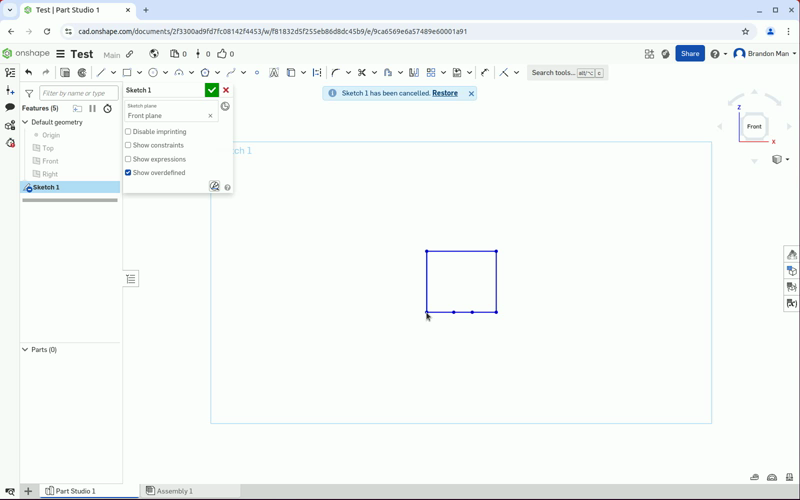
mouse_move(435, 263)
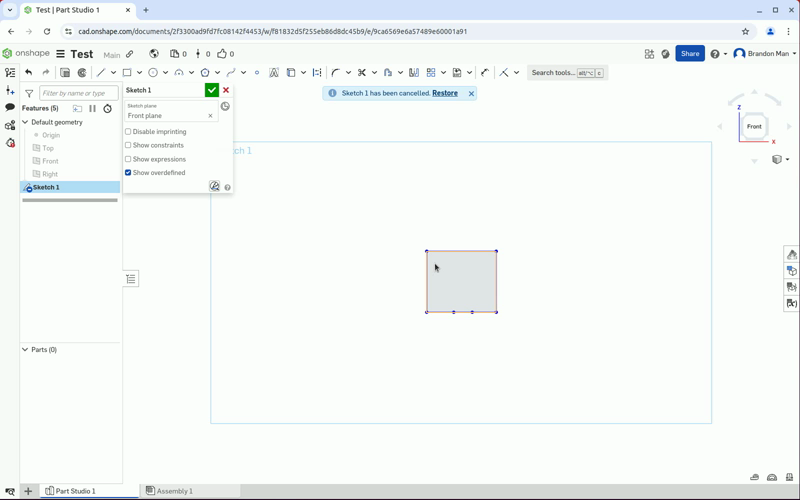
click(435, 263)
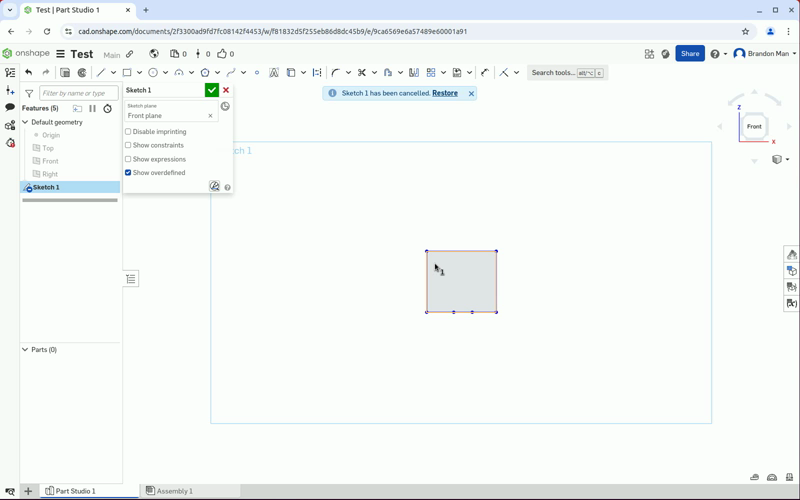
mouse_move(73, 352)
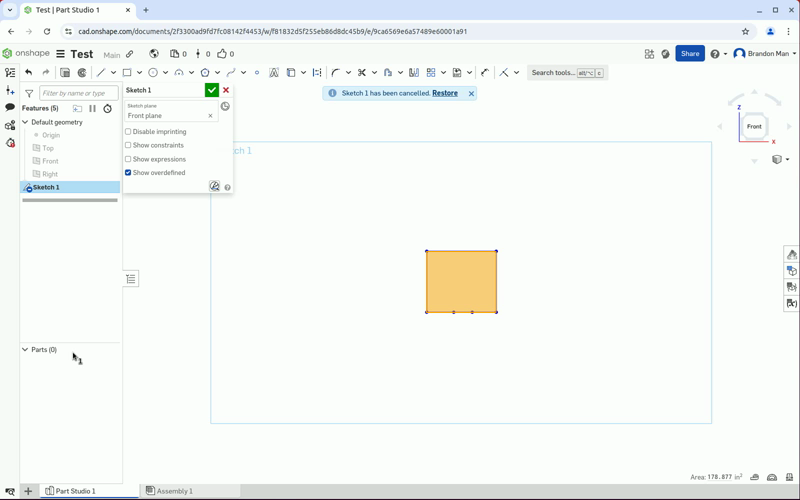
key(shift+y)
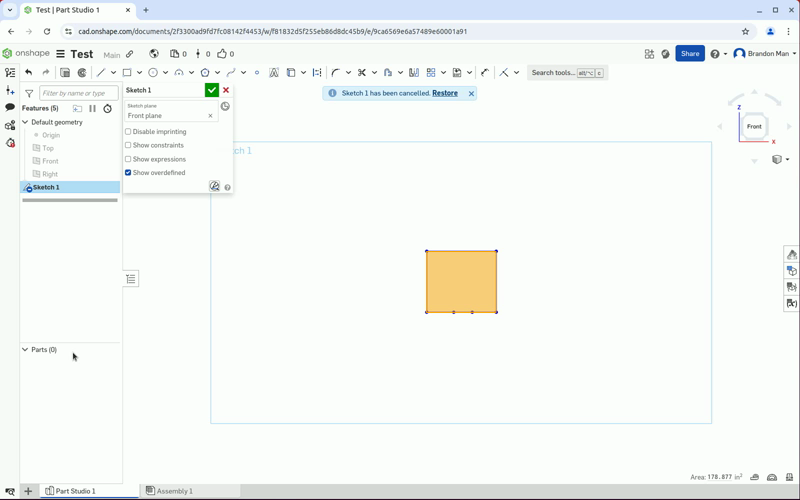
key(shift+e)
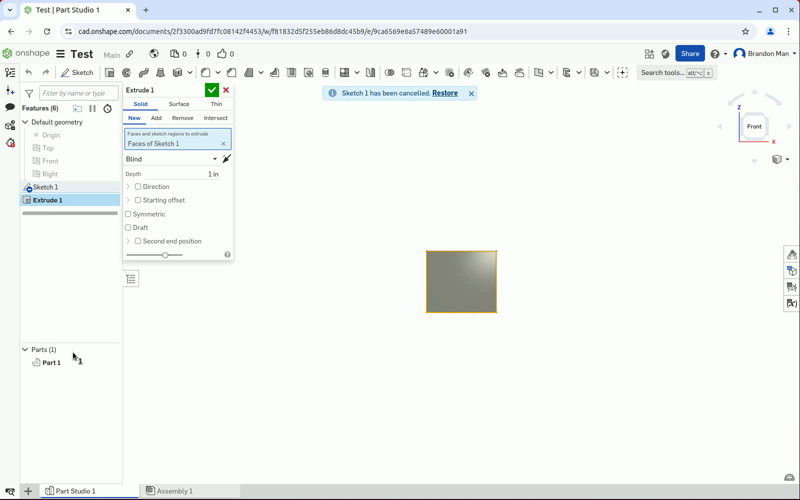
mouse_move(143, 106)
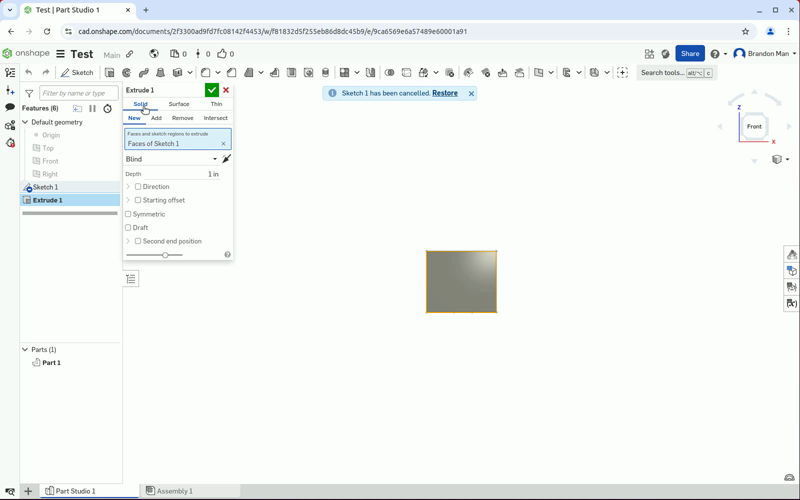
click(143, 106)
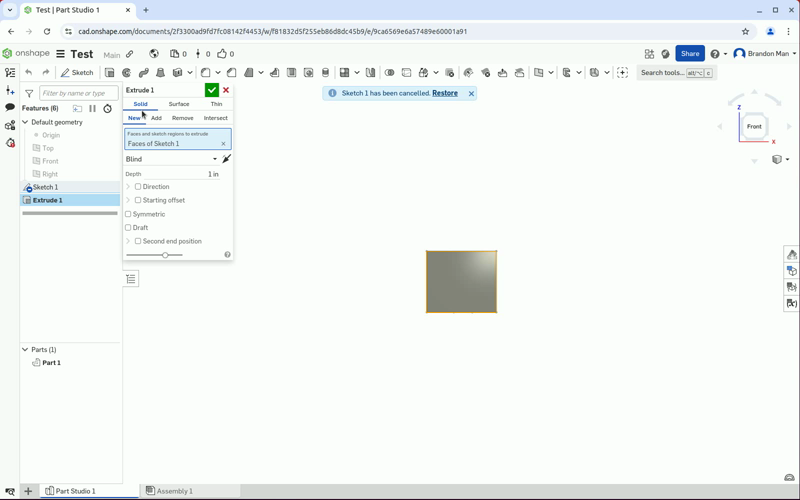
mouse_move(137, 120)
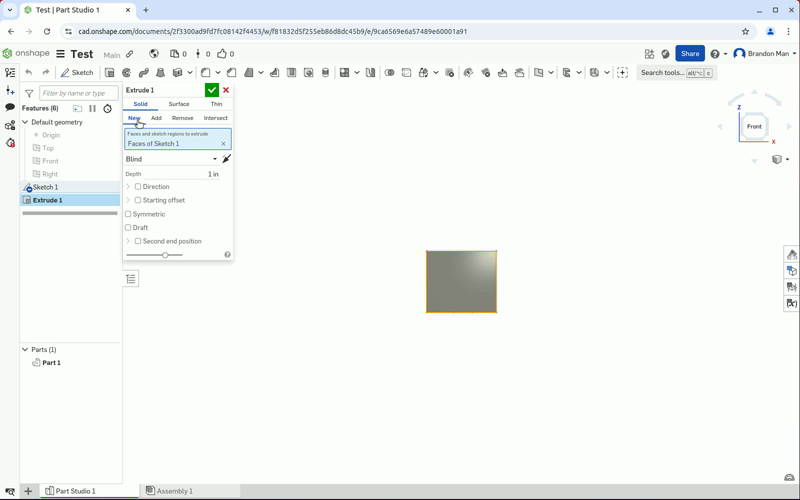
click(137, 120)
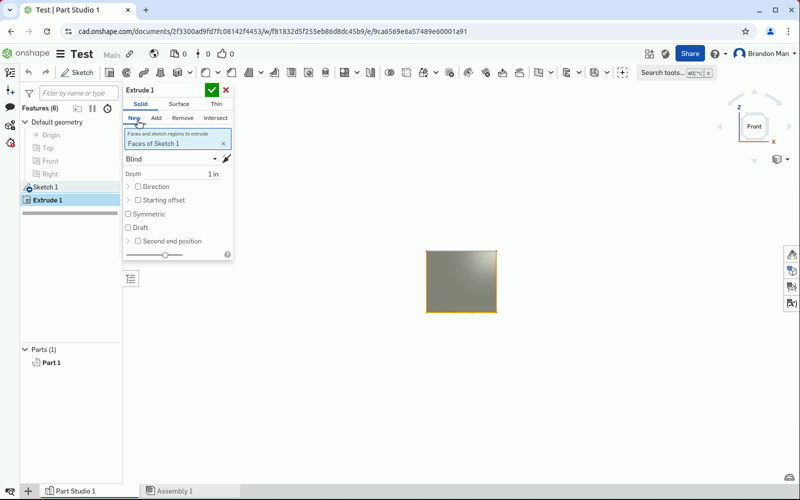
key(tab, 4)
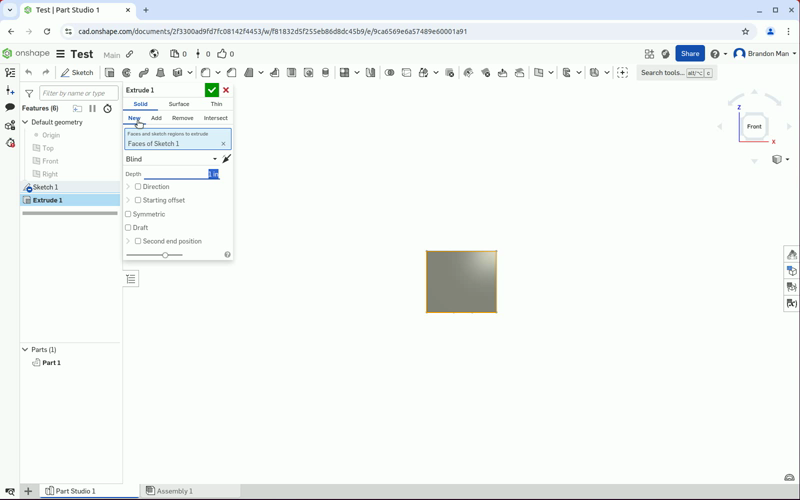
text(7.703)
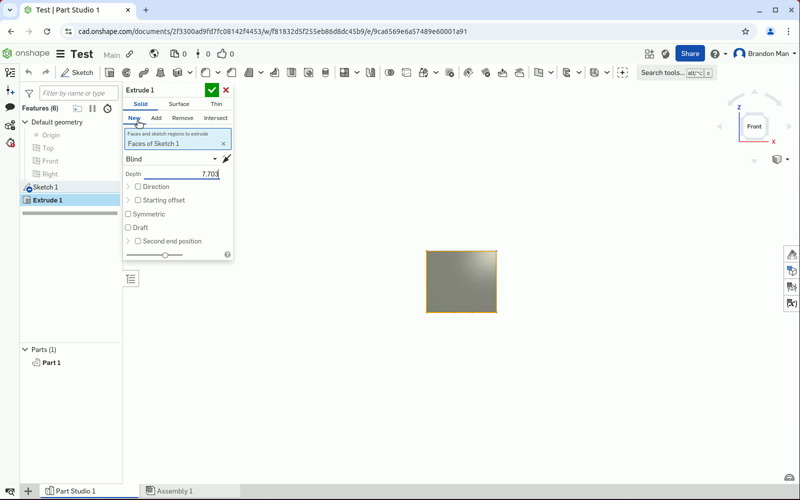
key(enter)
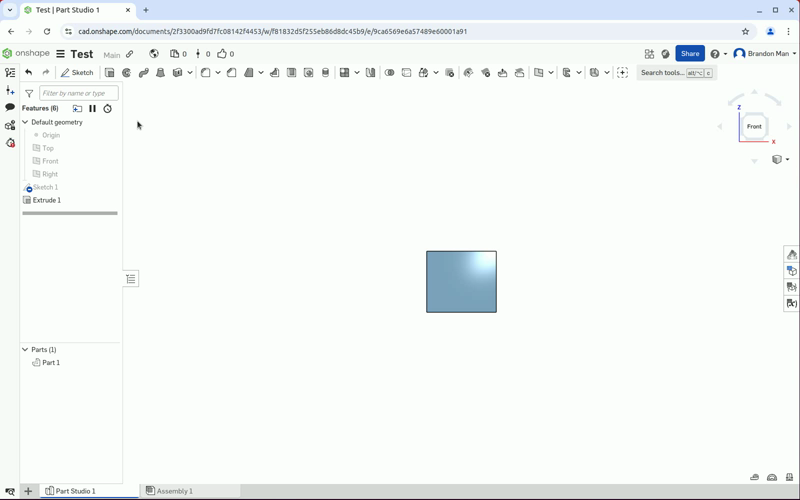
key(shift+h)
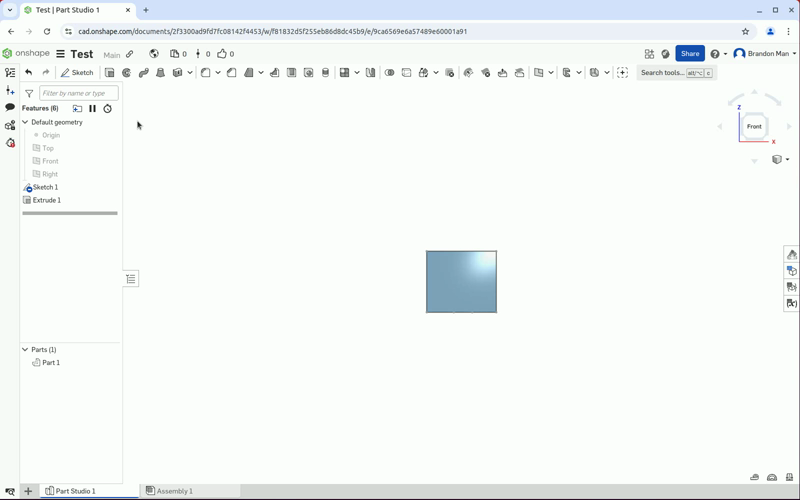
key(shift+h)
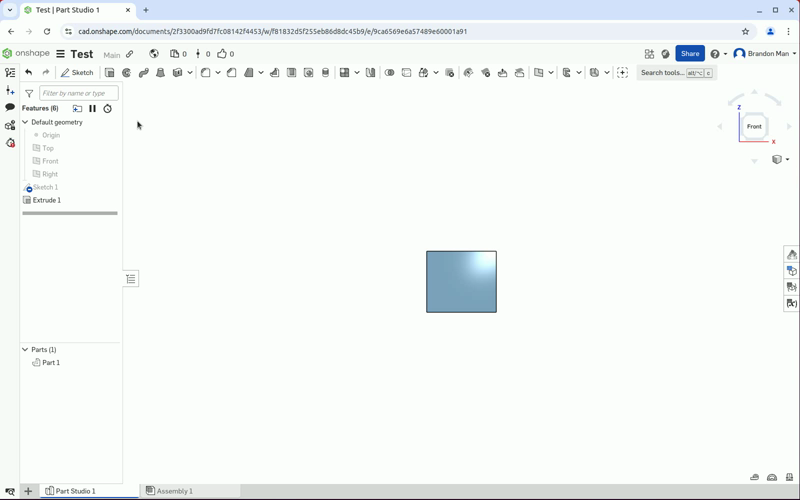
mouse_move(73, 189)
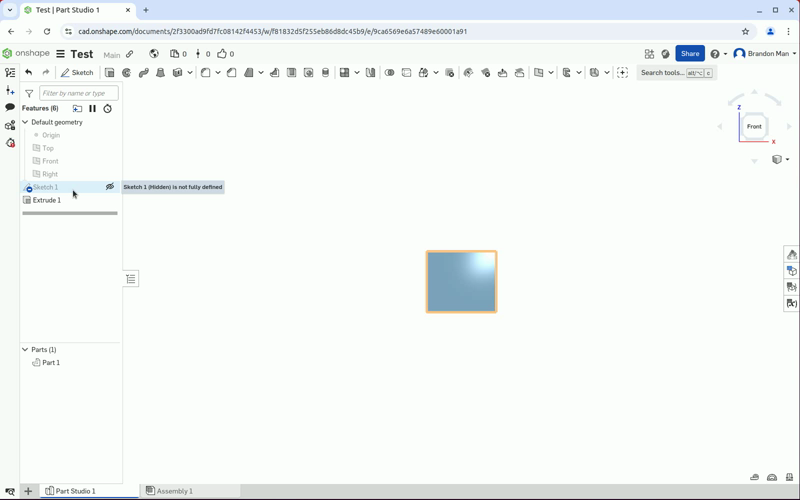
click(73, 189)
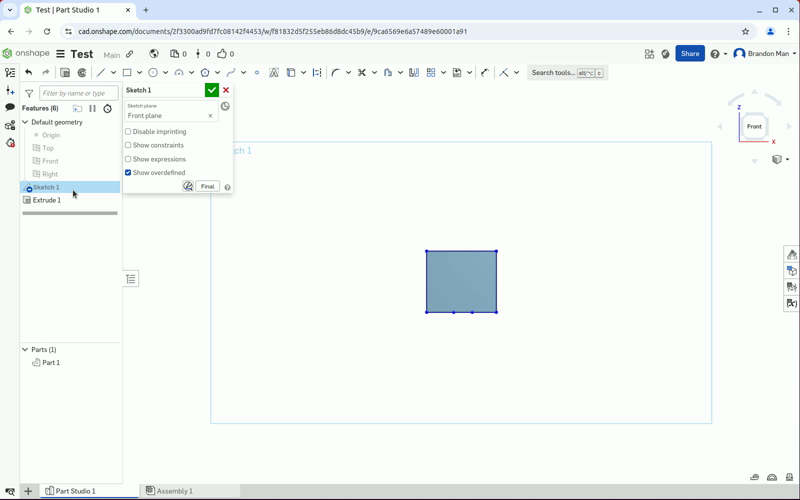
mouse_move(229, 92)
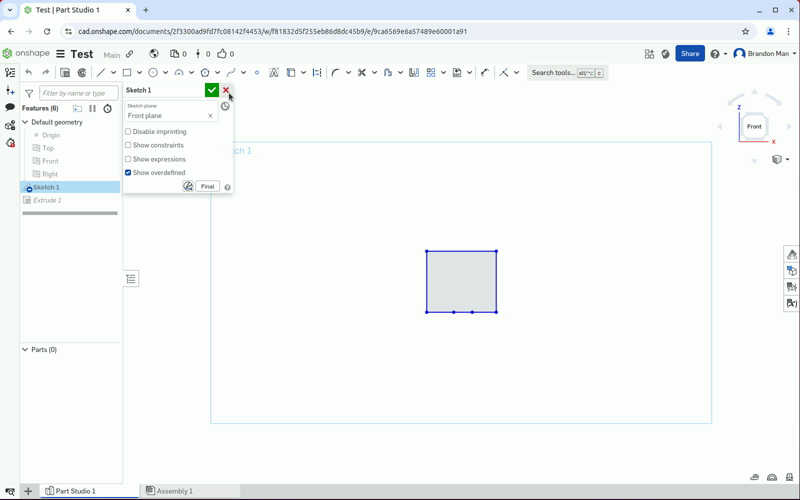
click(229, 92)
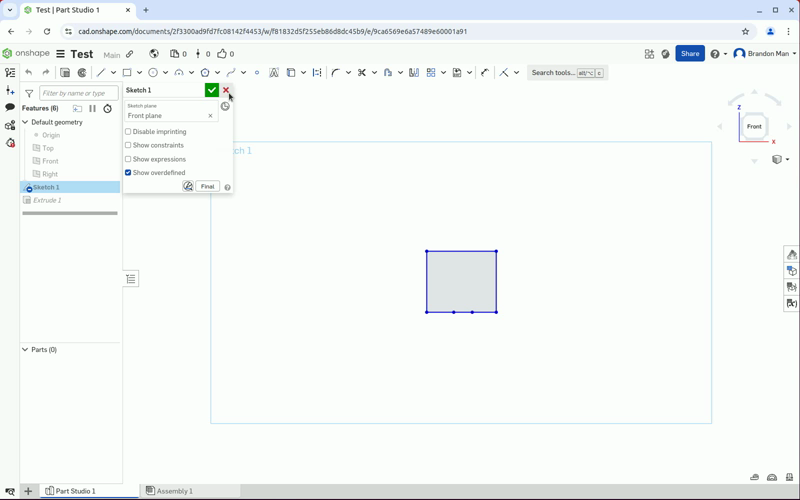
key(shift+s)
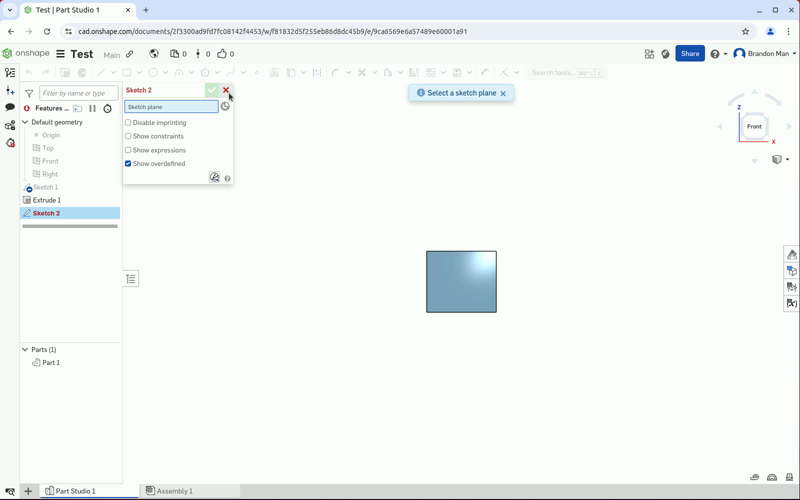
mouse_move(73, 163)
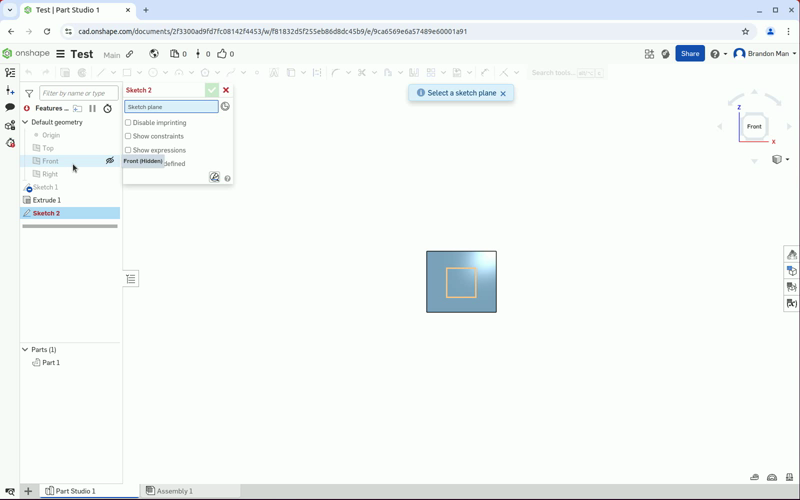
click(73, 163)
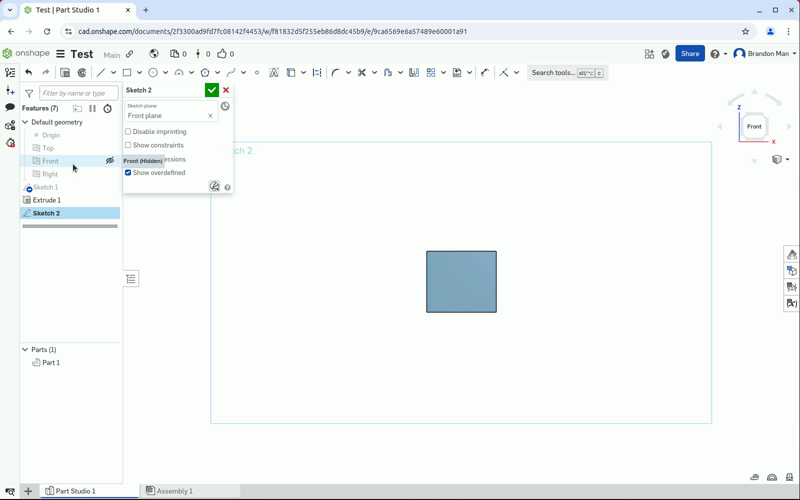
mouse_move(73, 352)
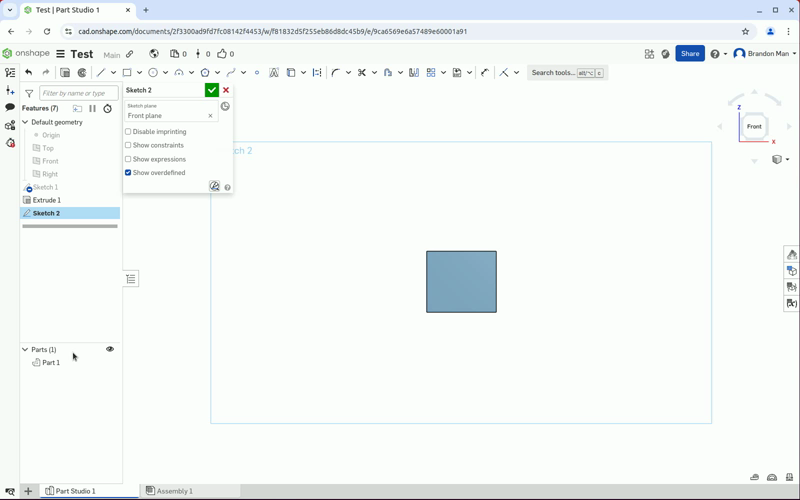
key(y)
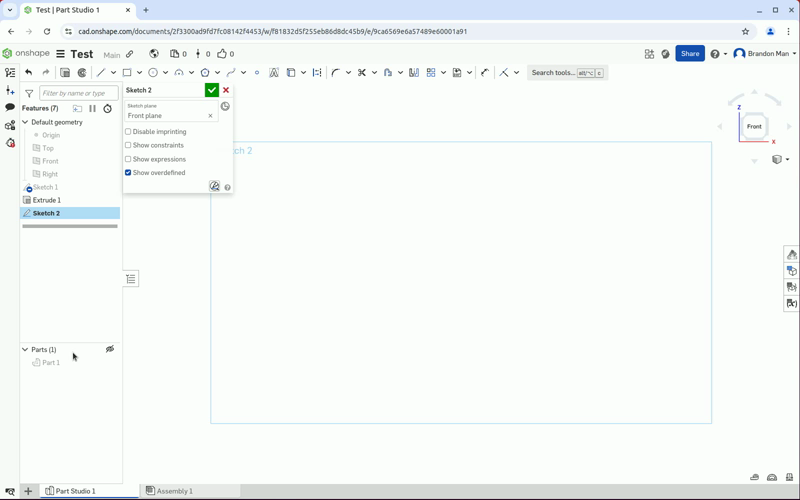
key(l)
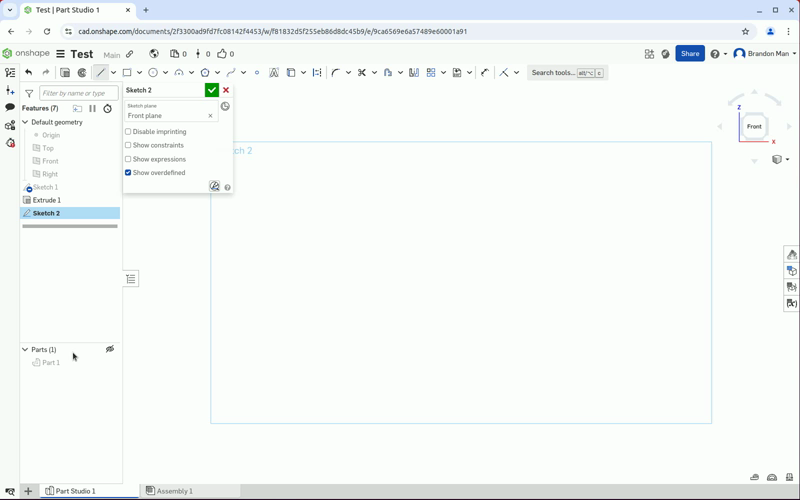
key_down(shift)
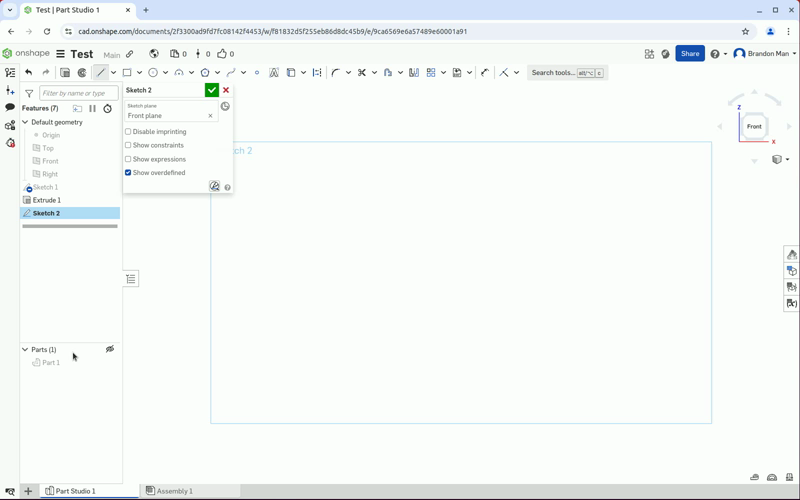
mouse_move(452, 395)
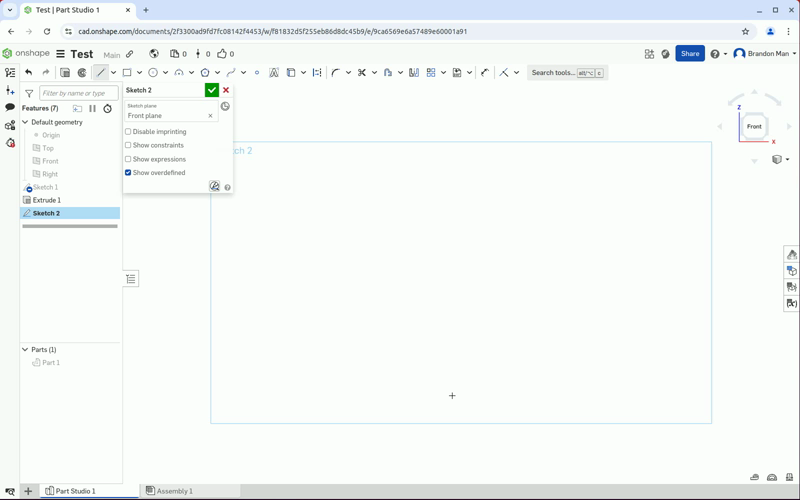
click(452, 395)
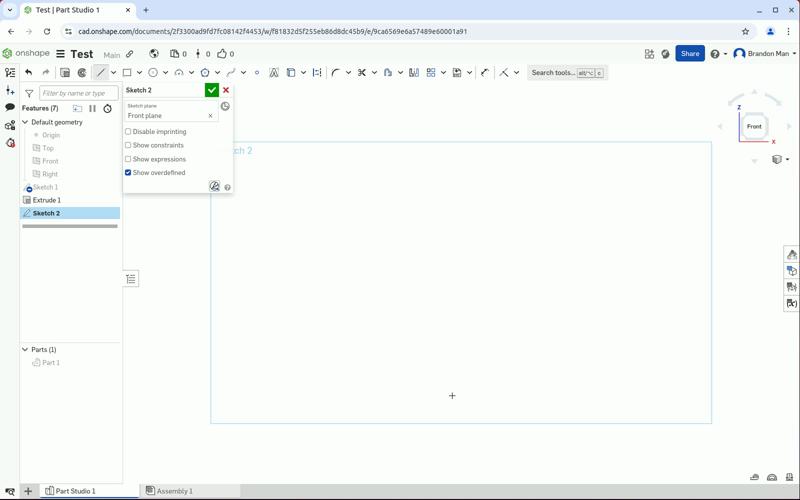
key_up(shift)
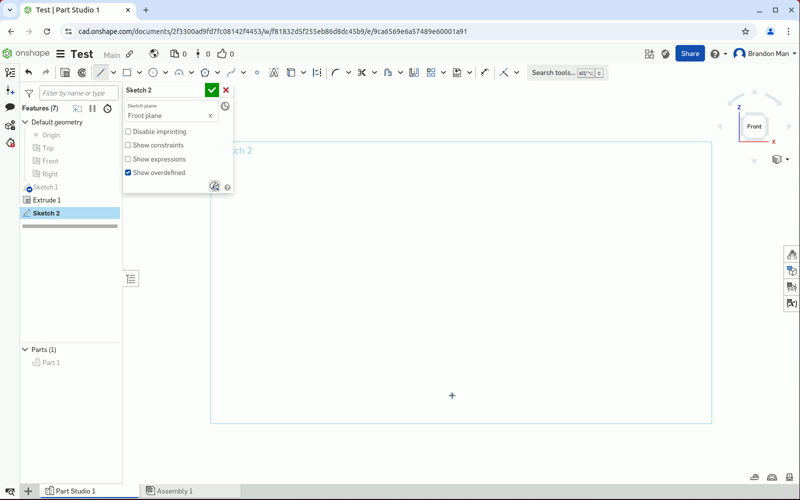
key_down(shift)
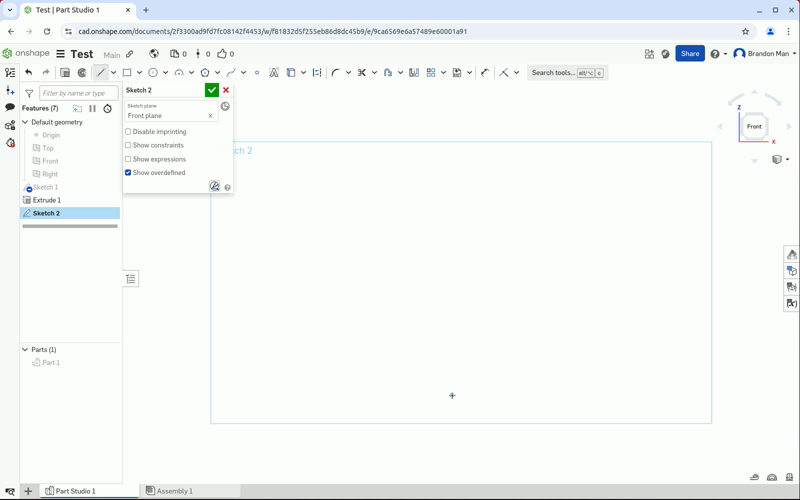
mouse_move(482, 395)
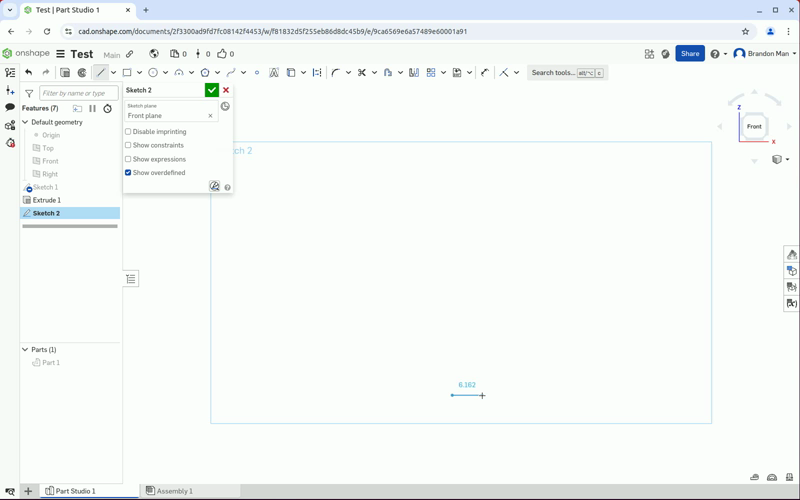
mouse_move(470, 395)
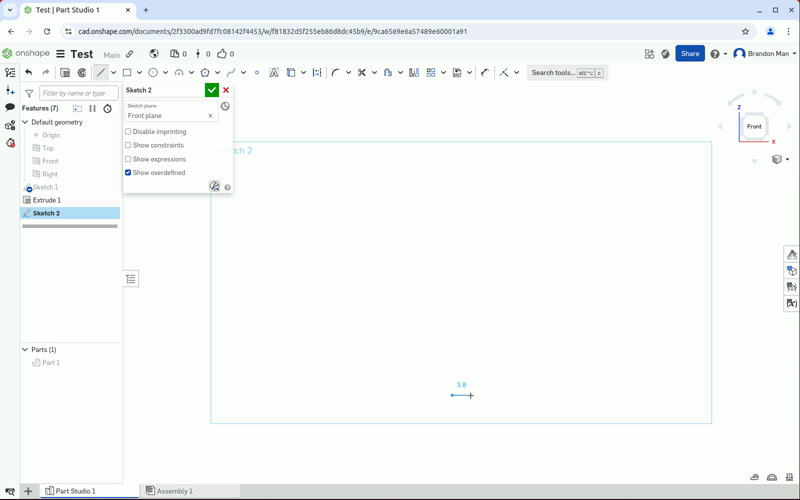
click(470, 395)
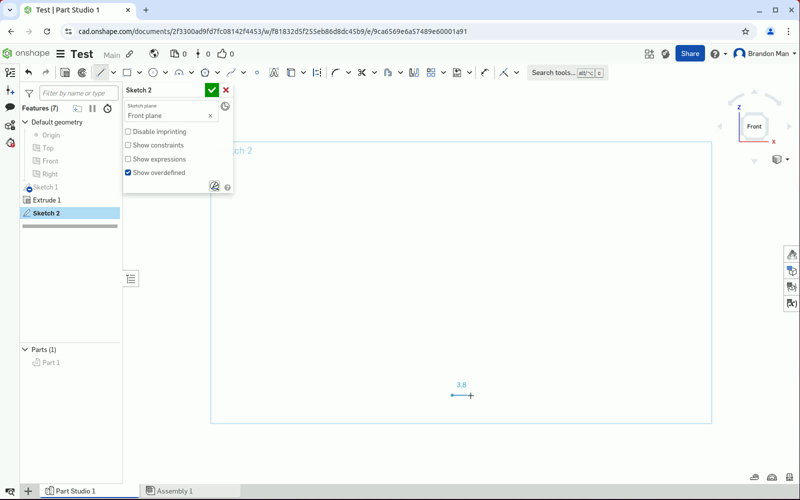
key_up(shift)
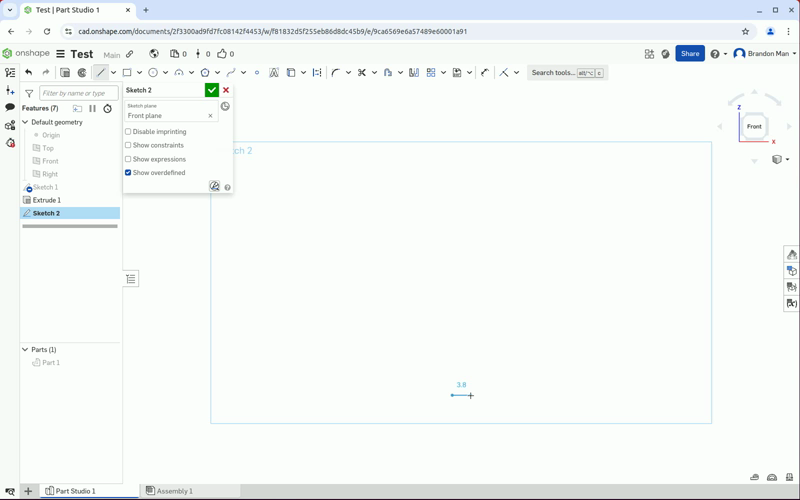
key_down(shift)
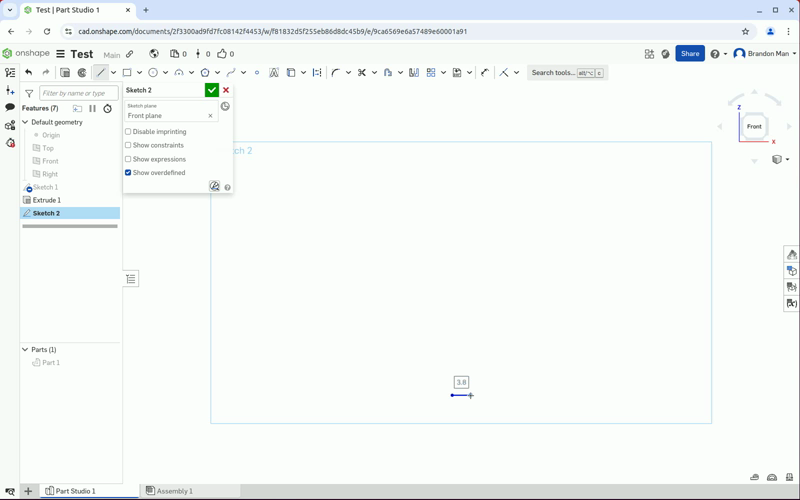
mouse_move(470, 312)
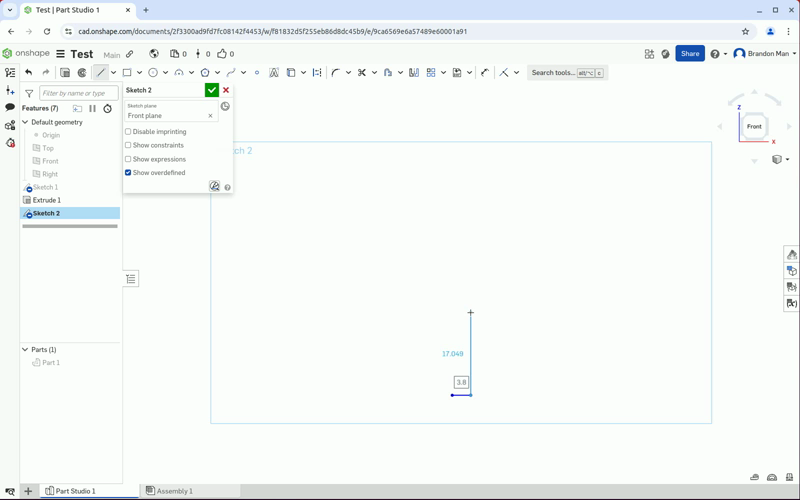
click(470, 312)
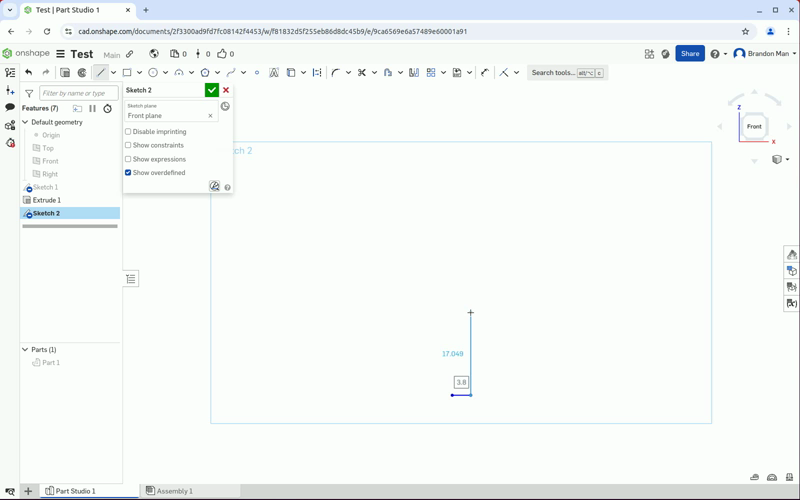
key_up(shift)
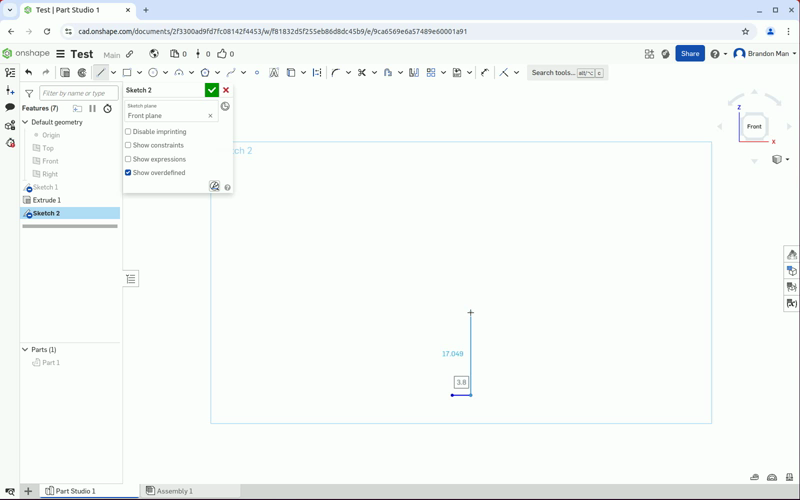
key_down(shift)
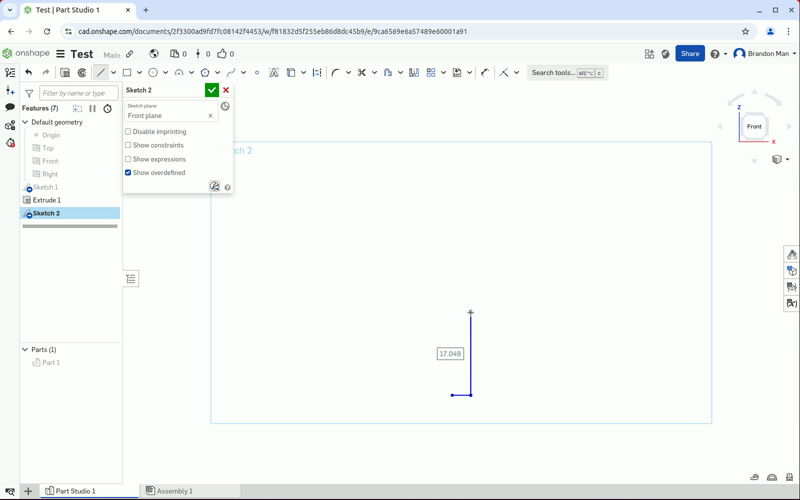
mouse_move(501, 312)
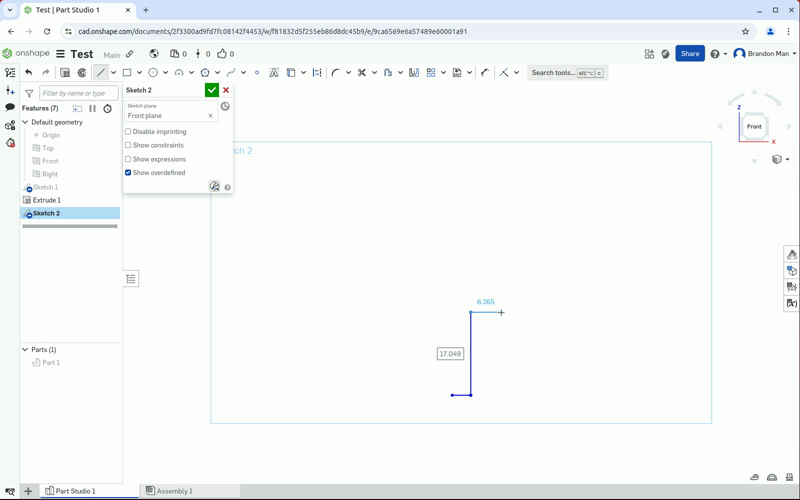
mouse_move(452, 312)
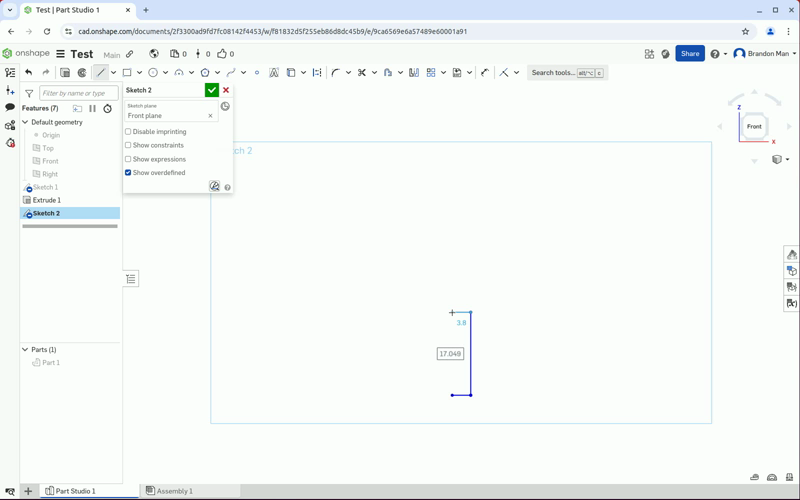
click(452, 312)
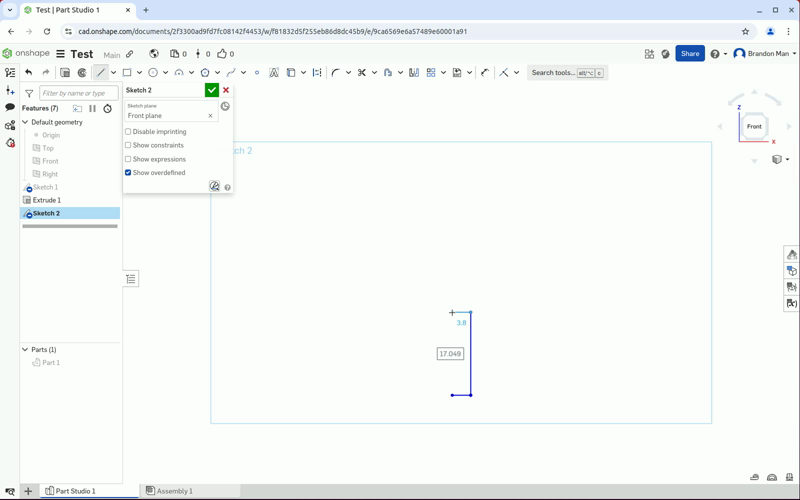
key_up(shift)
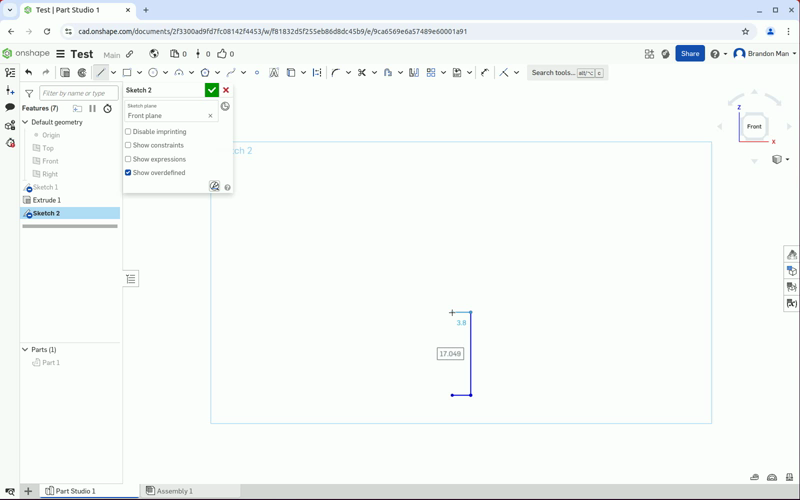
key_down(shift)
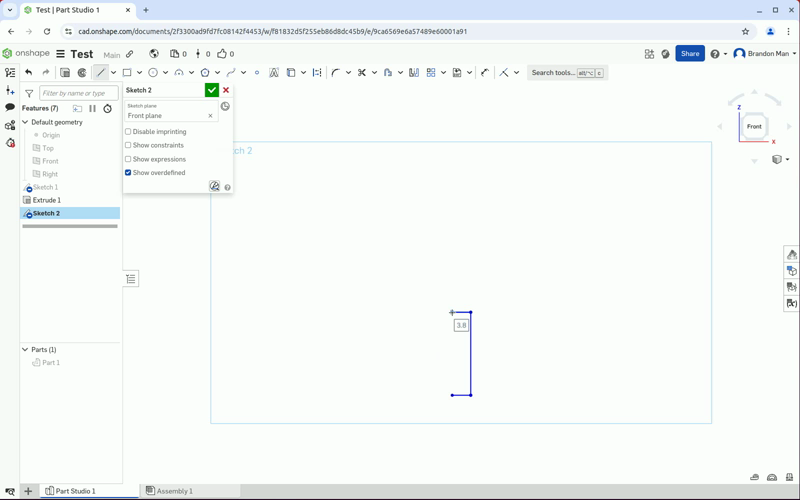
mouse_move(452, 395)
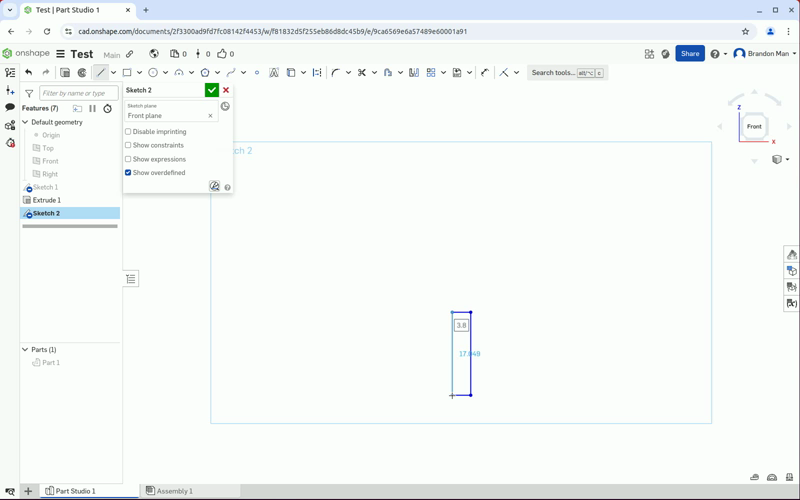
key_up(shift)
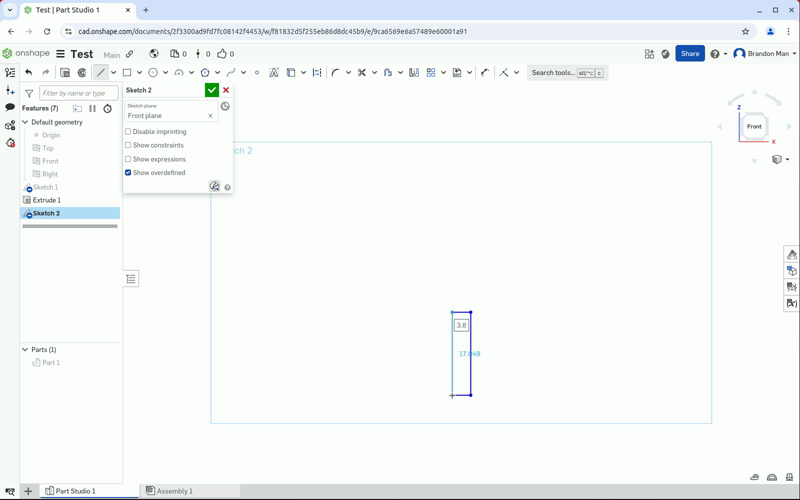
click(452, 395)
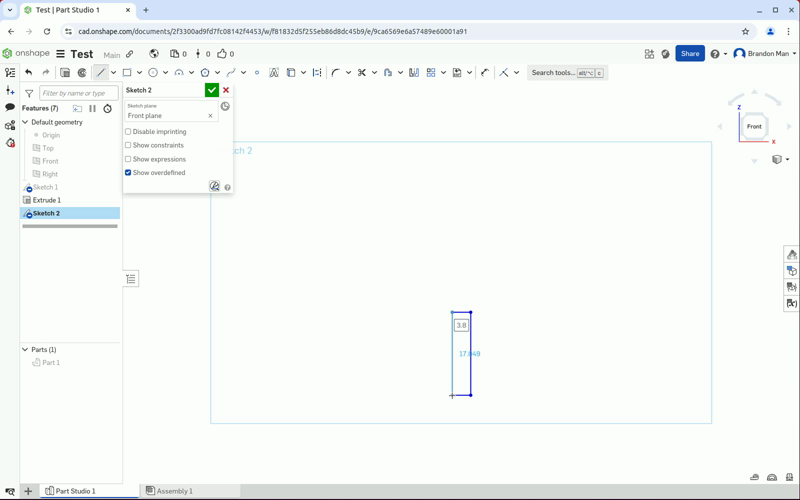
key(esc)
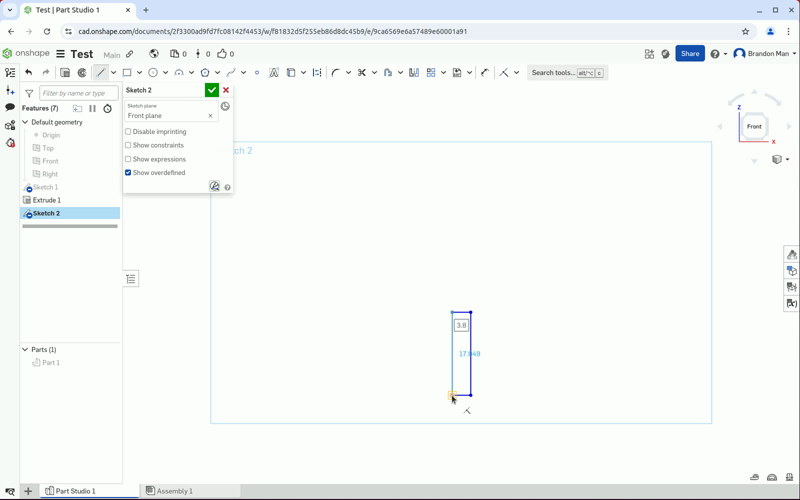
mouse_move(465, 317)
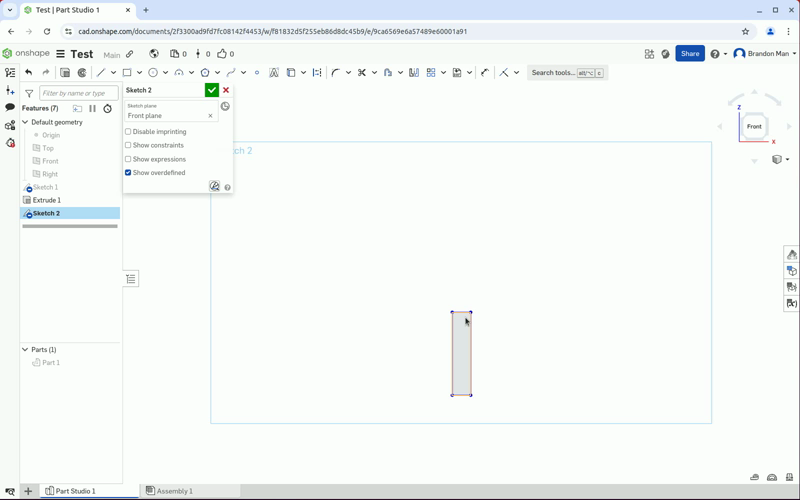
scroll(6)
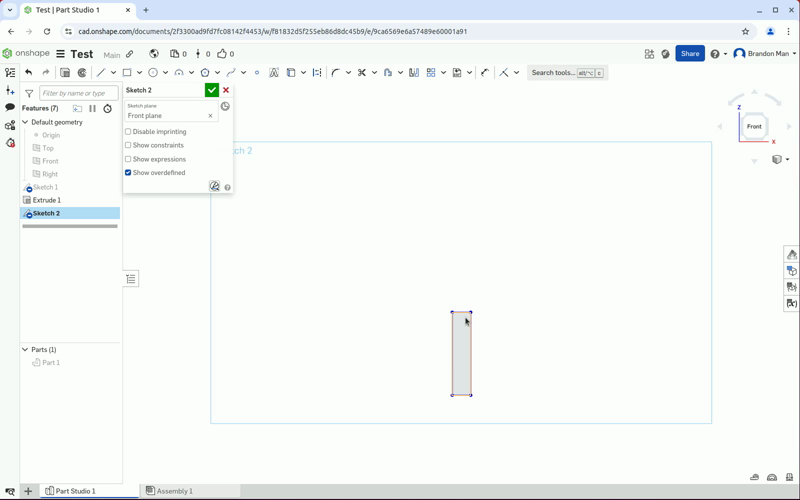
scroll(6)
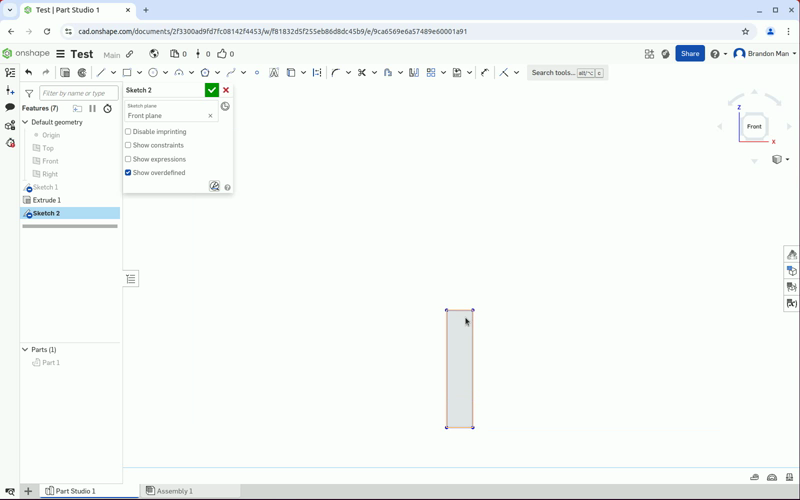
scroll(6)
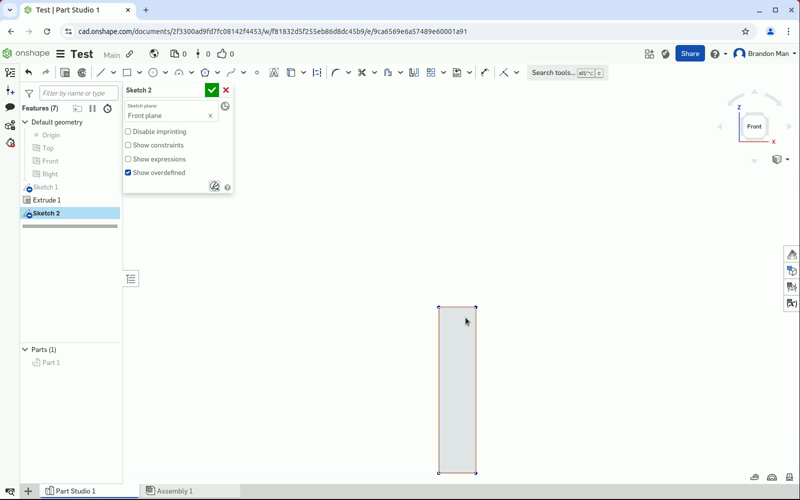
scroll(6)
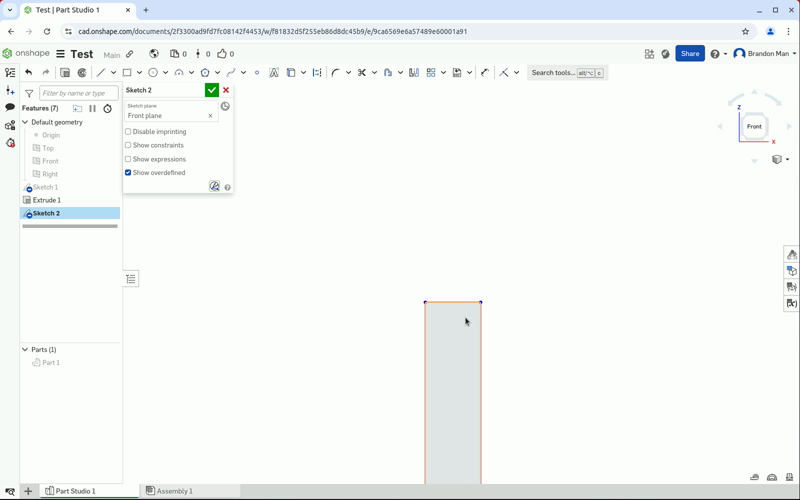
scroll(6)
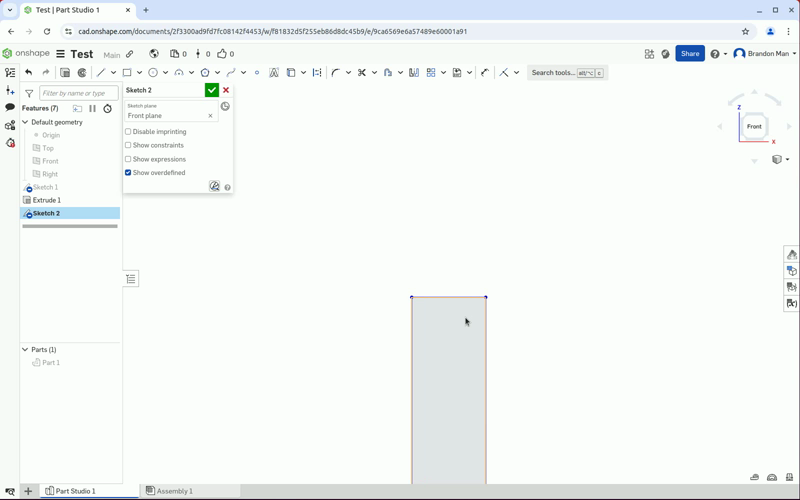
scroll(6)
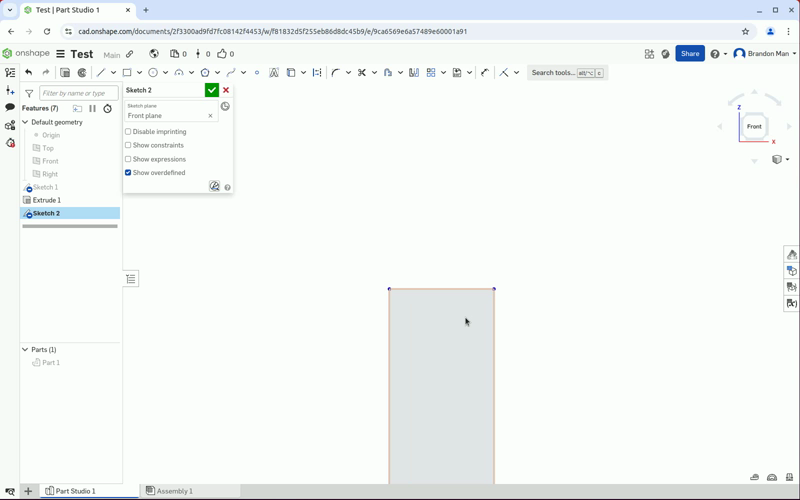
scroll(6)
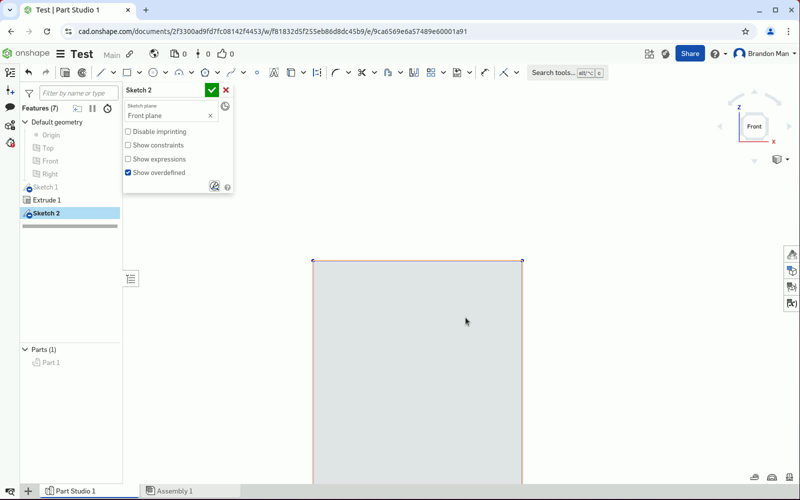
click(465, 317)
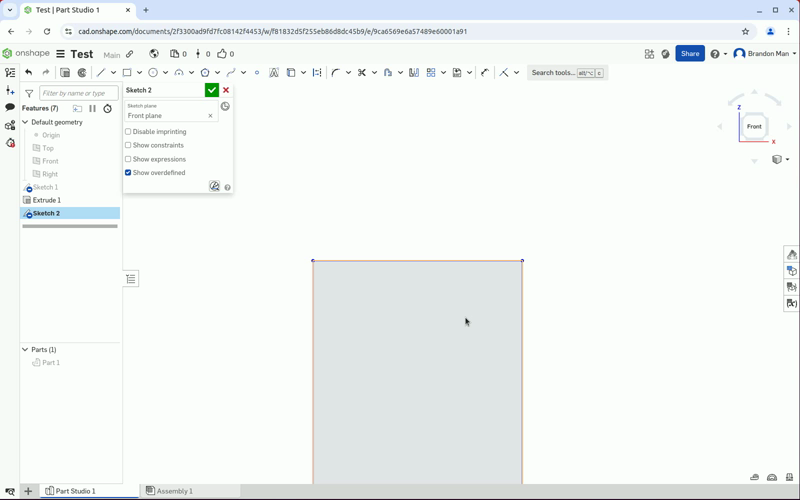
scroll(-6)
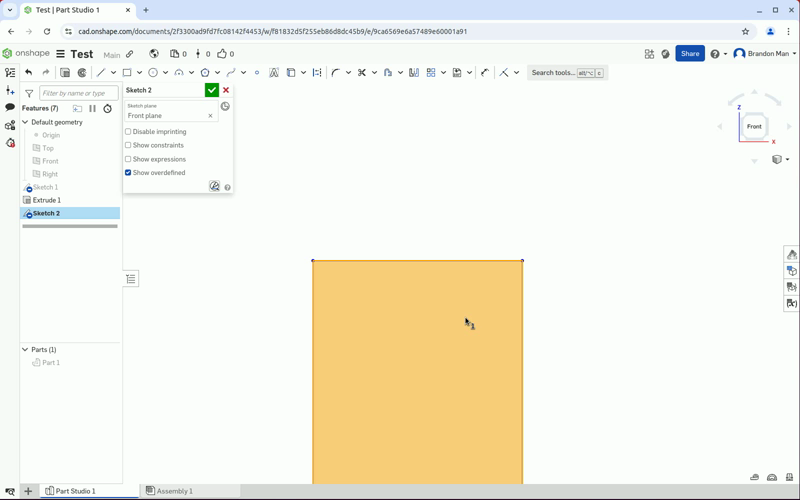
scroll(-6)
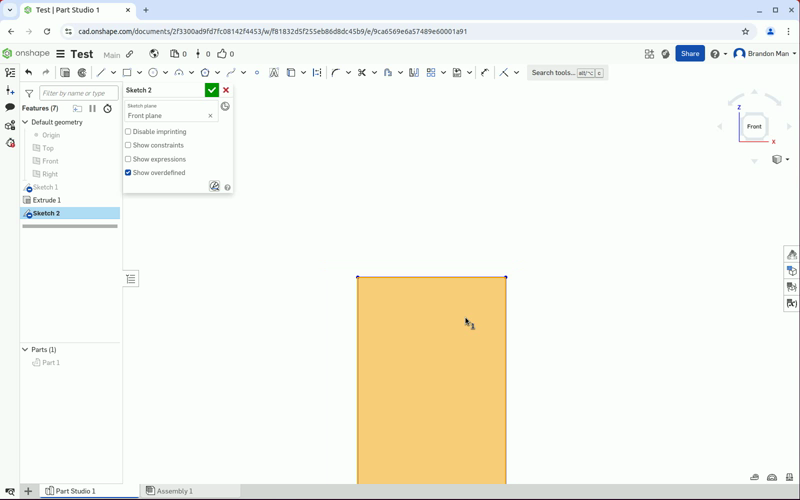
scroll(-6)
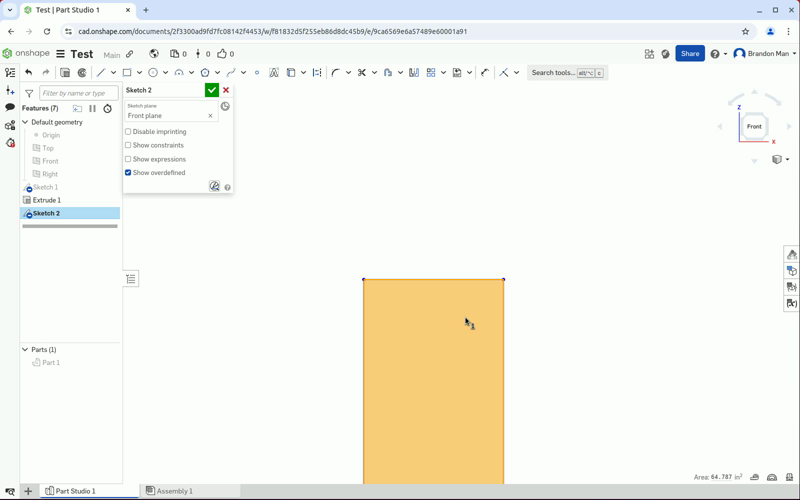
scroll(-6)
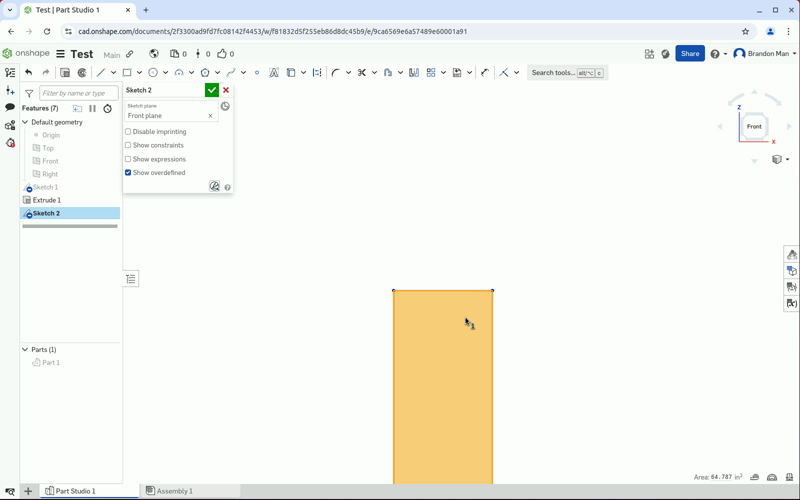
scroll(-6)
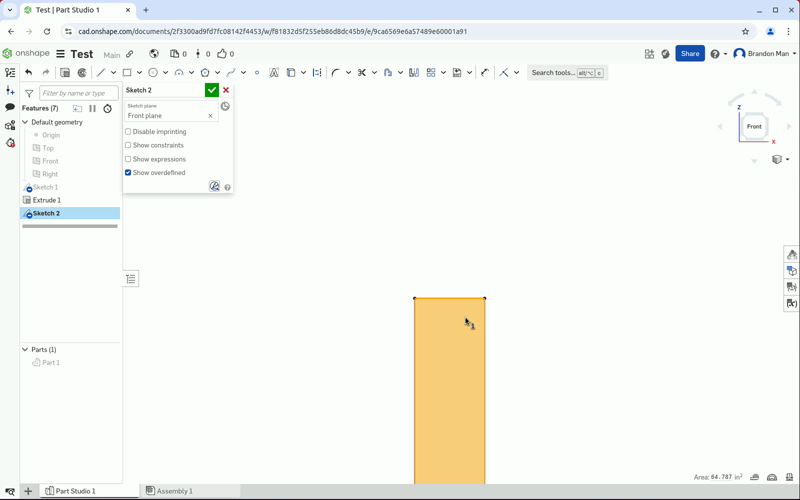
scroll(-6)
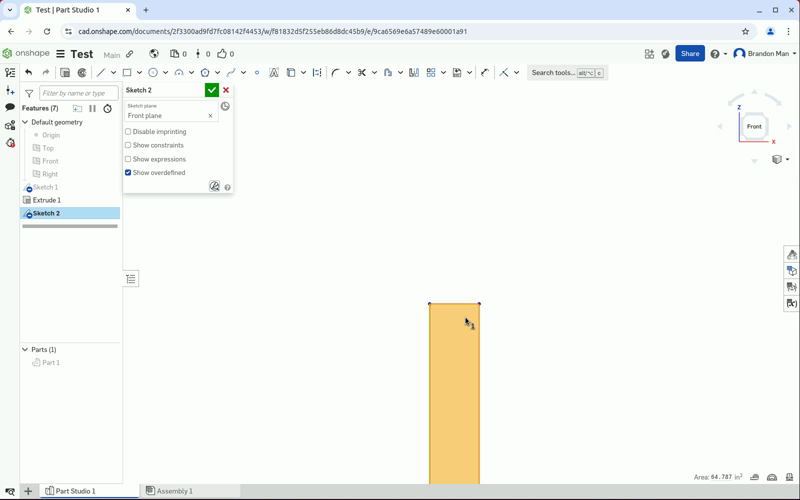
scroll(-6)
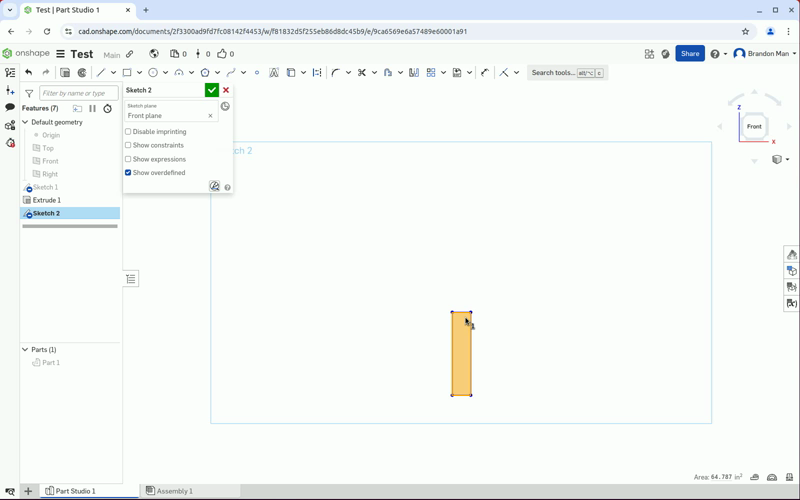
mouse_move(73, 352)
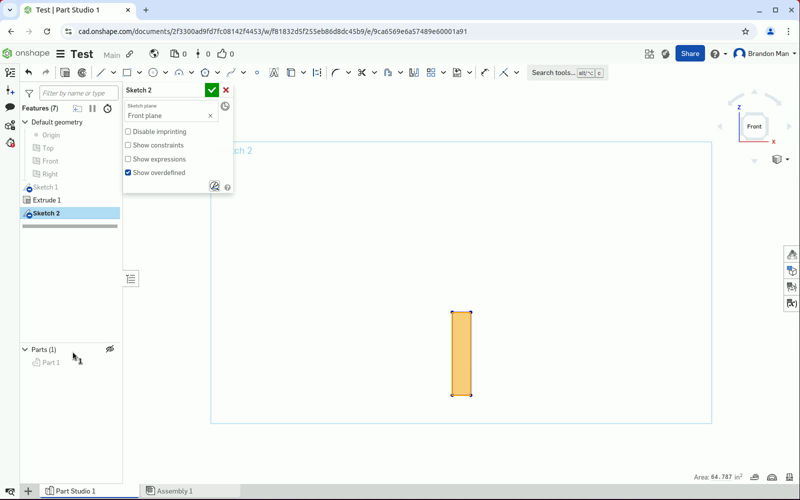
key(shift+y)
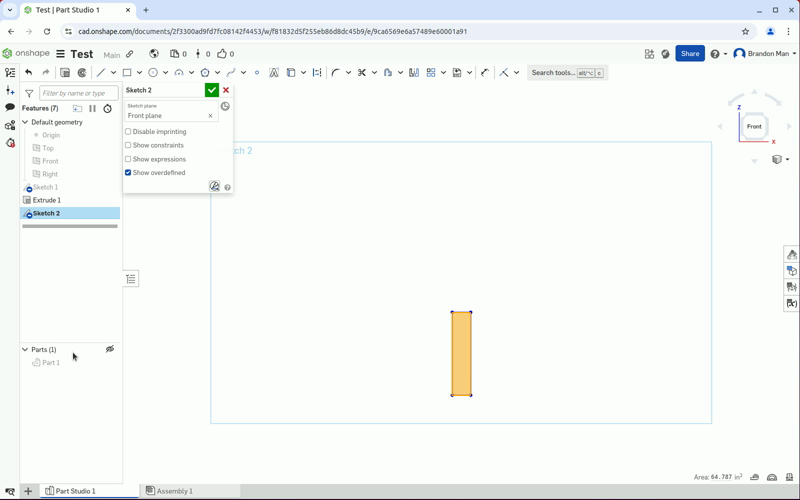
key(shift+e)
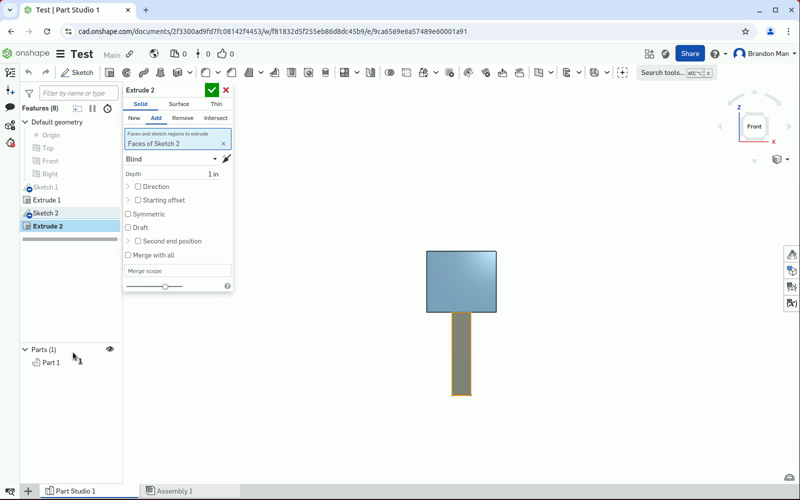
mouse_move(143, 106)
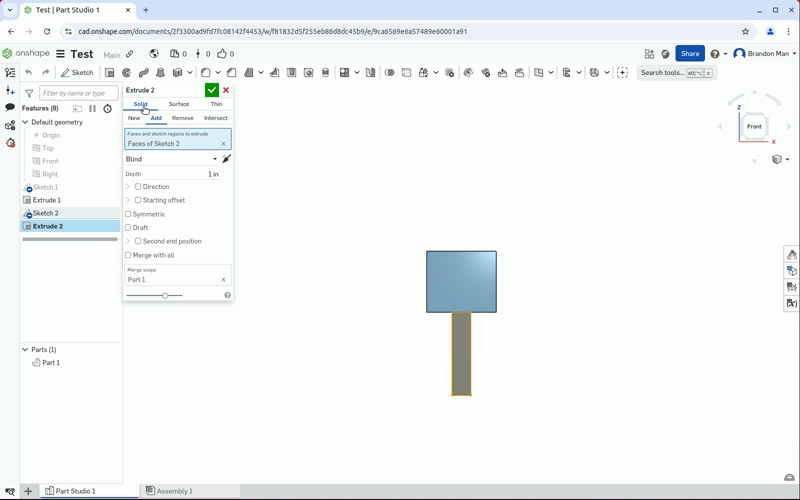
click(143, 106)
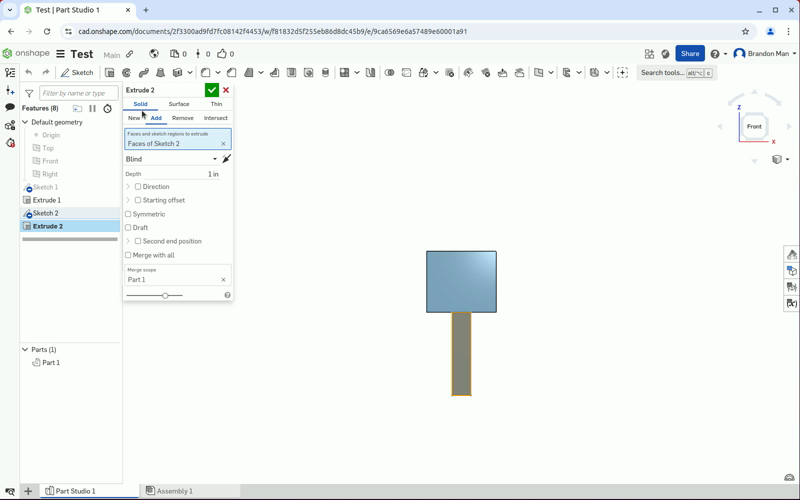
mouse_move(137, 120)
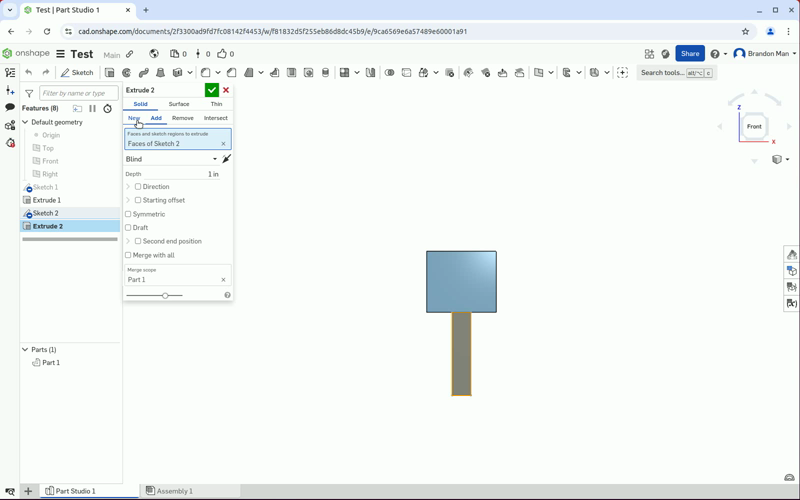
click(137, 120)
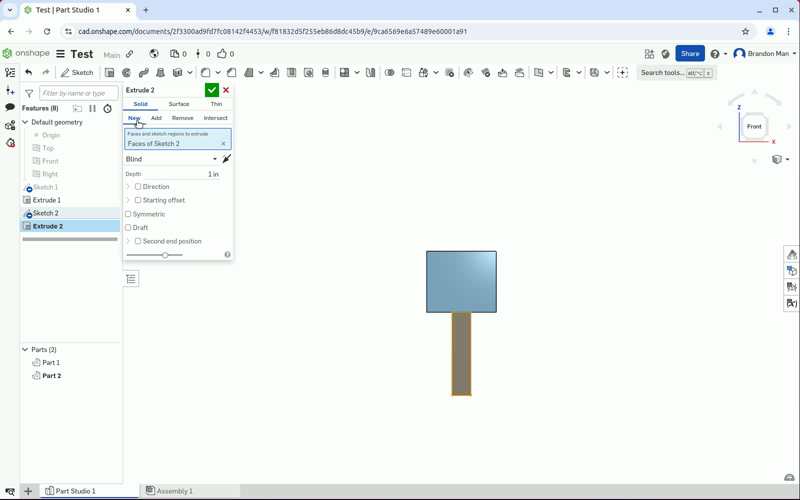
key(tab, 4)
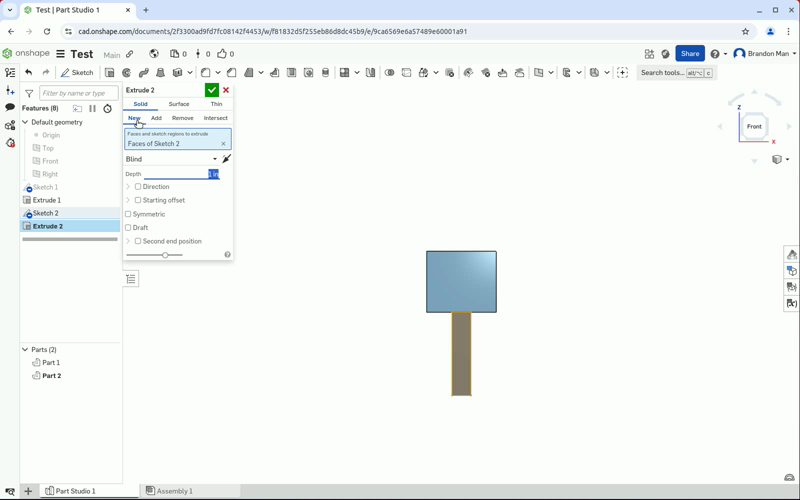
text(4.092)
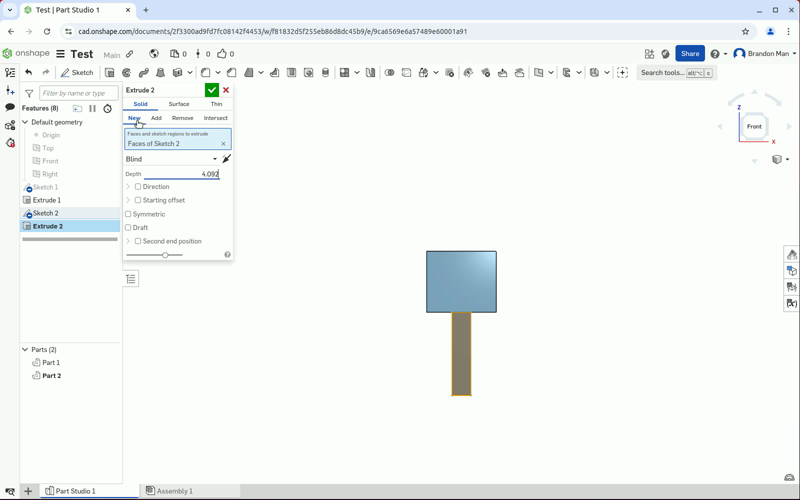
key(enter)
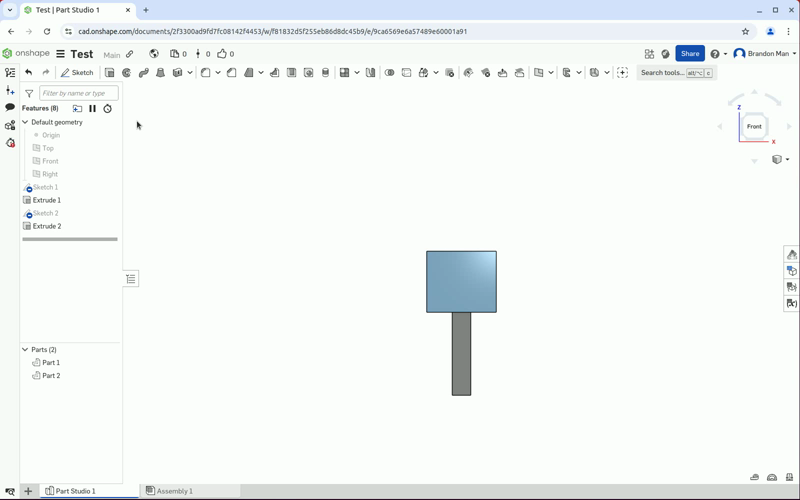
key(shift+h)
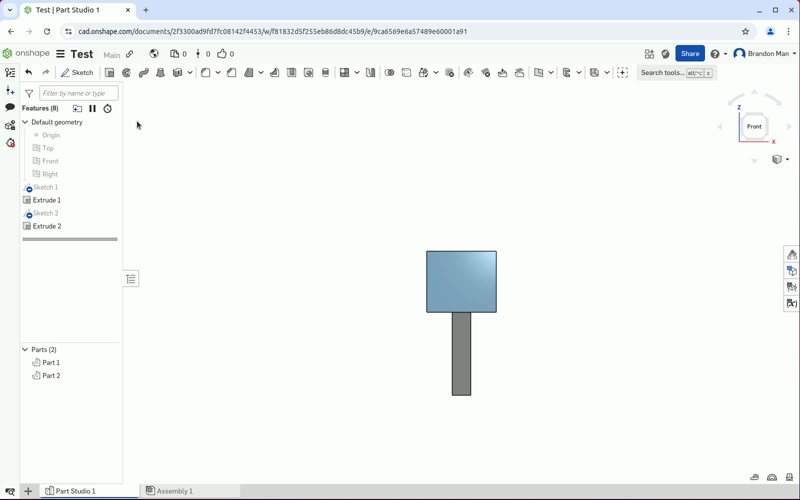
key(shift+h)
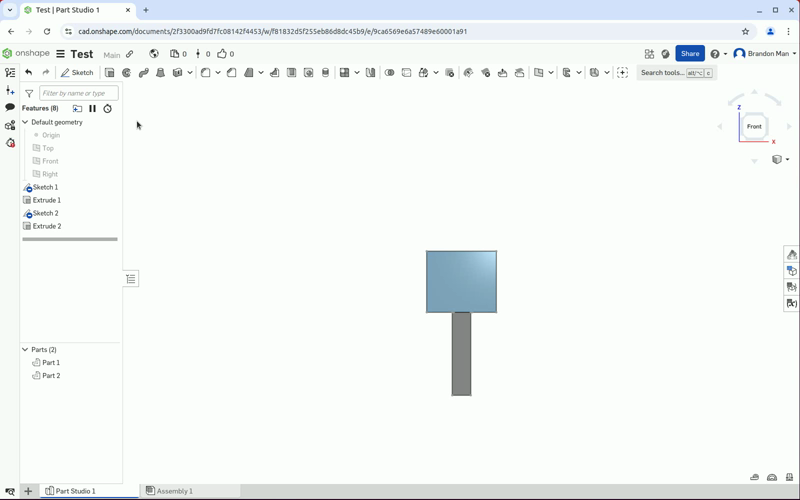
key(shift+7)
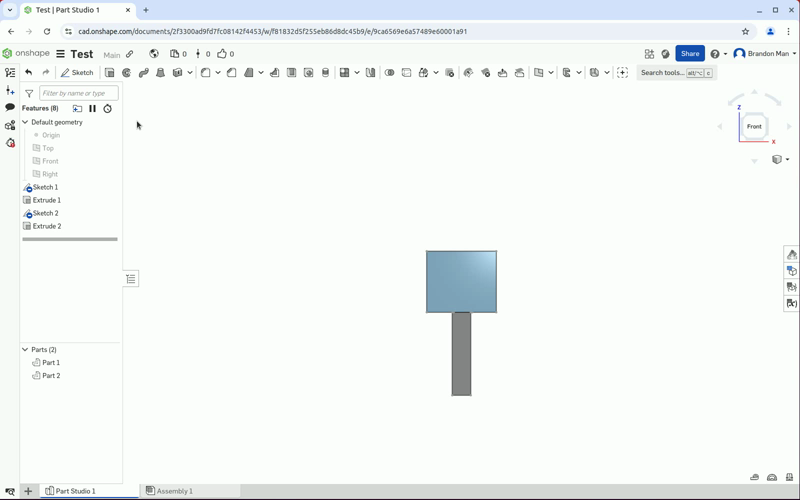
key(left, 2)
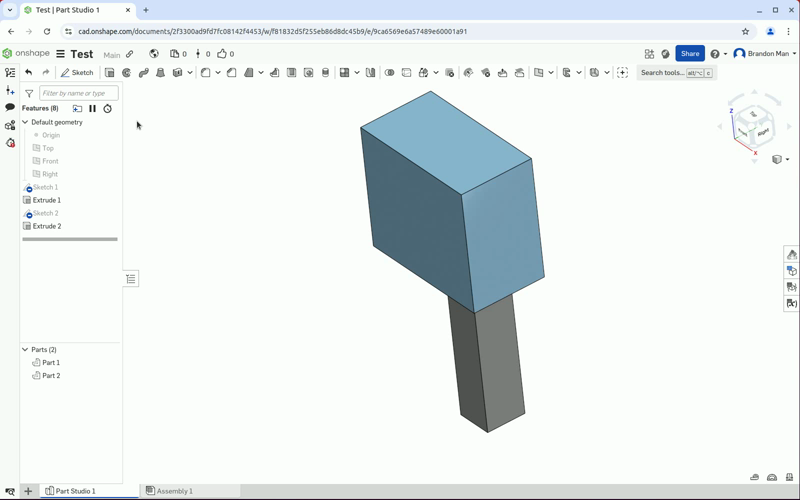
key(down, 2)
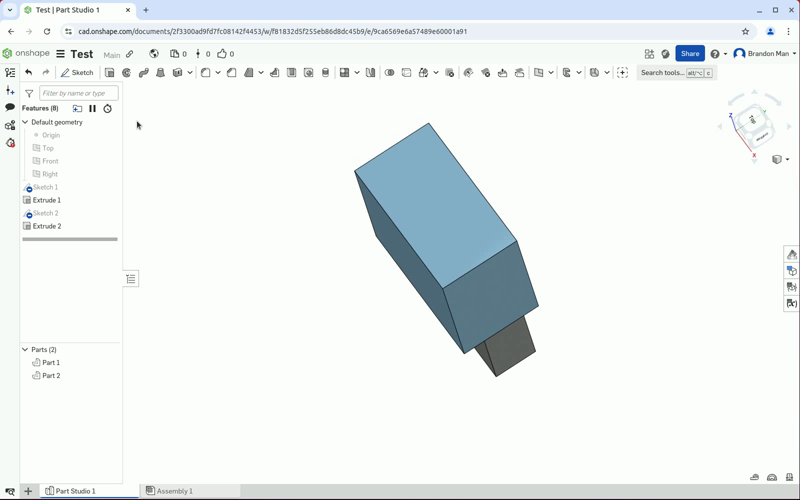
key(up, 2)
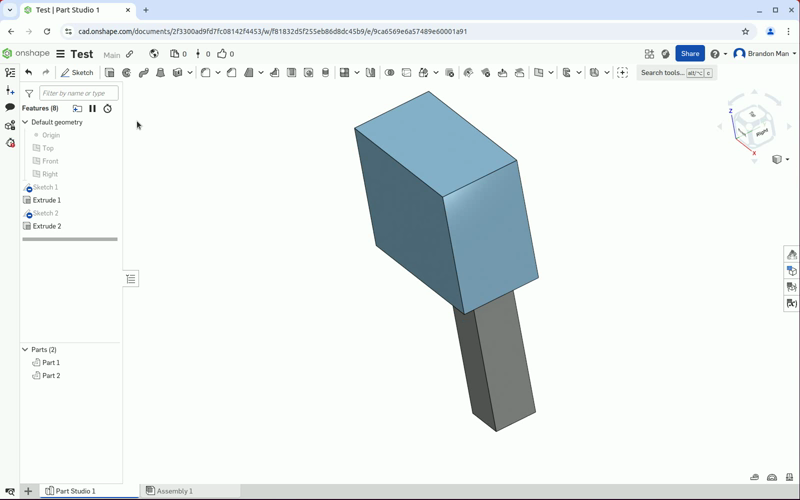
key(right, 2)
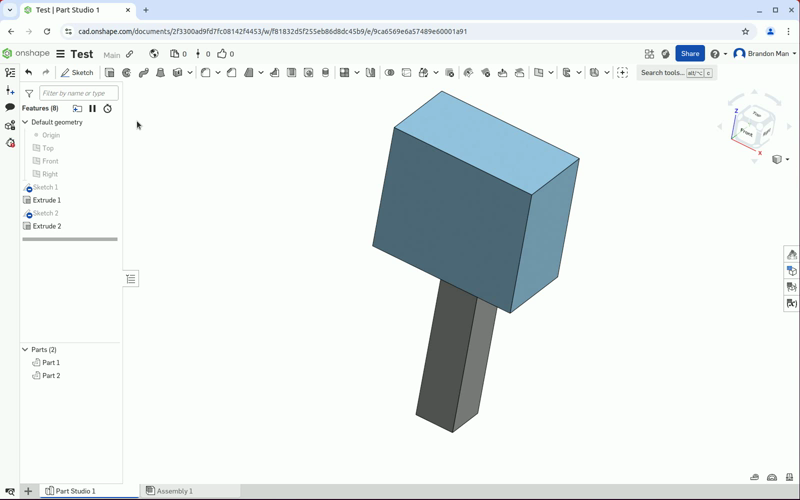
mouse_move(73, 189)
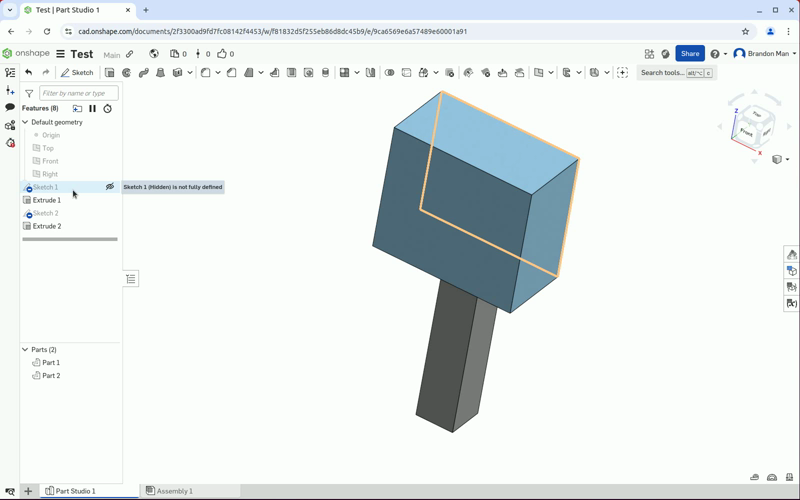
click(73, 189)